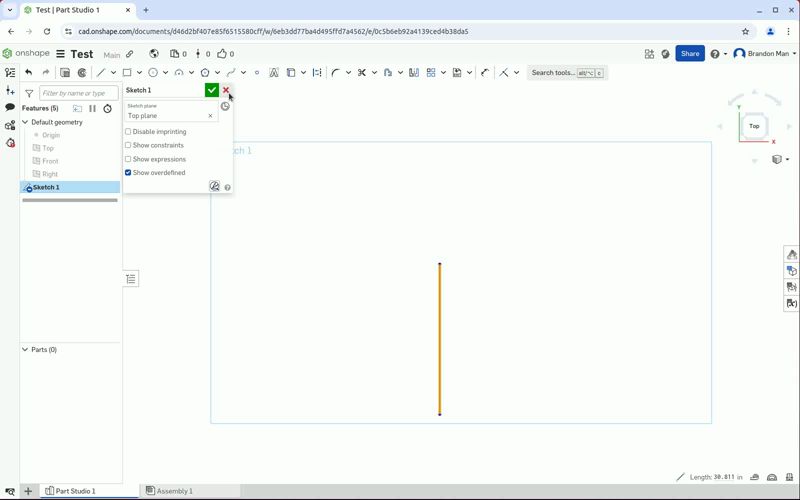
key(shift+h)
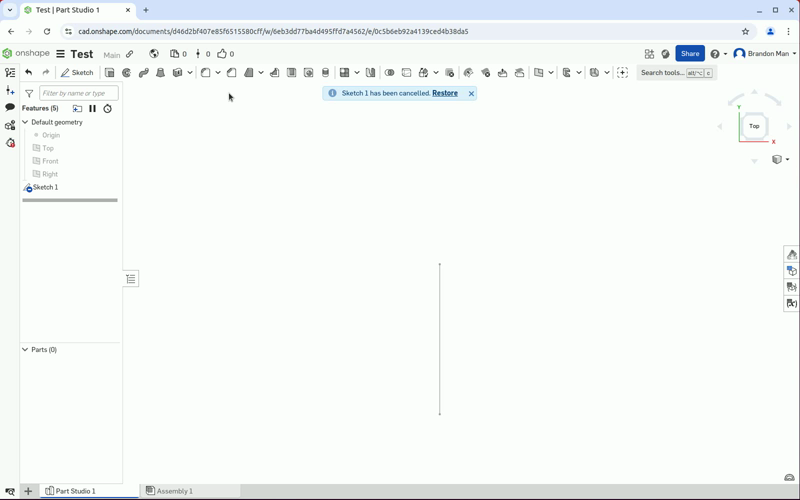
mouse_move(73, 352)
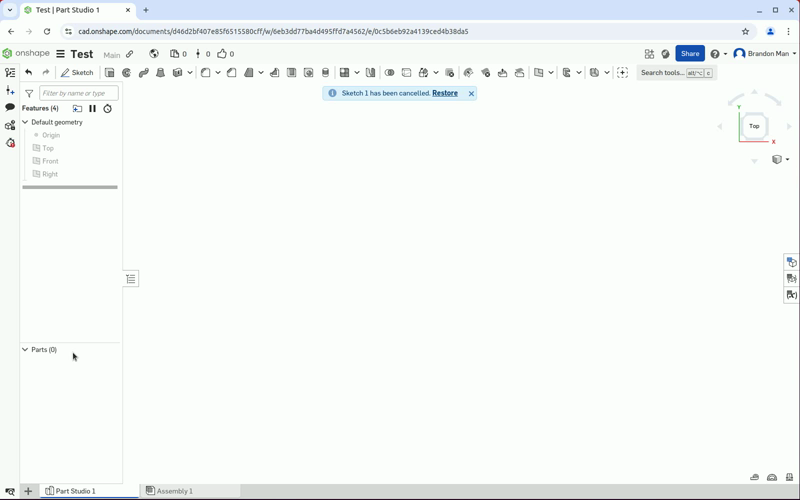
key(y)
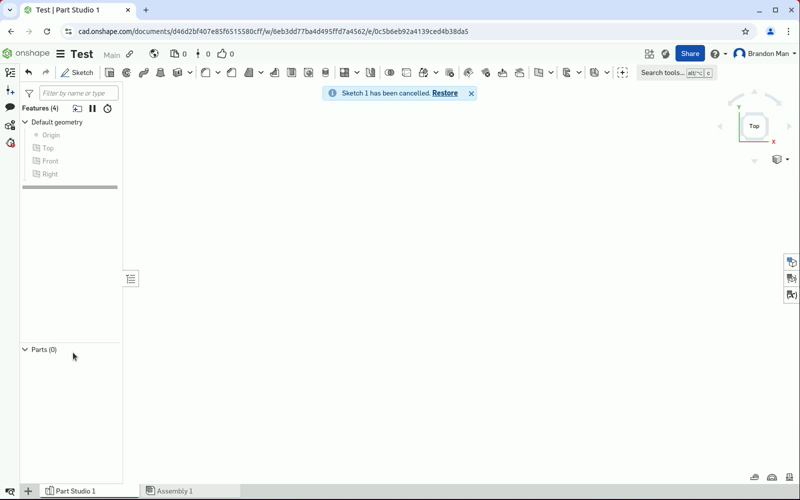
key(shift+p)
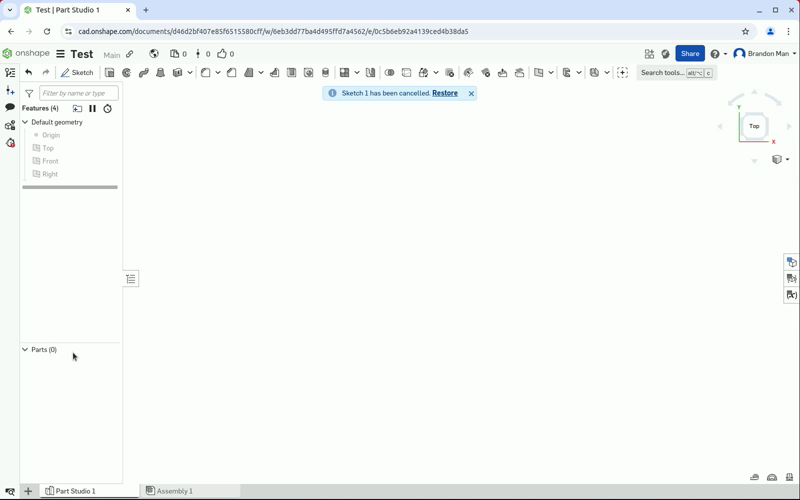
key(space)
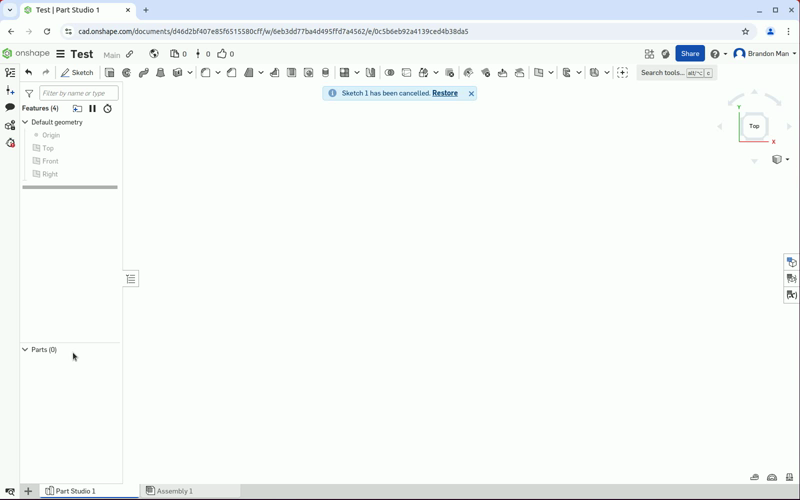
key_down(shift)
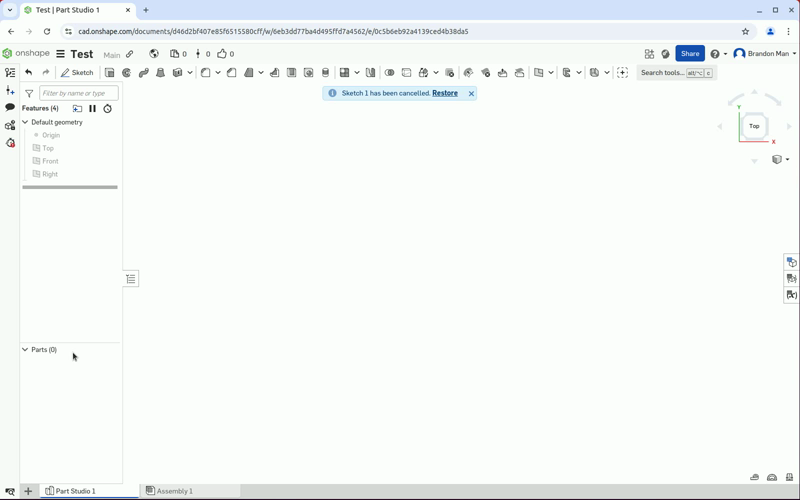
key(up)
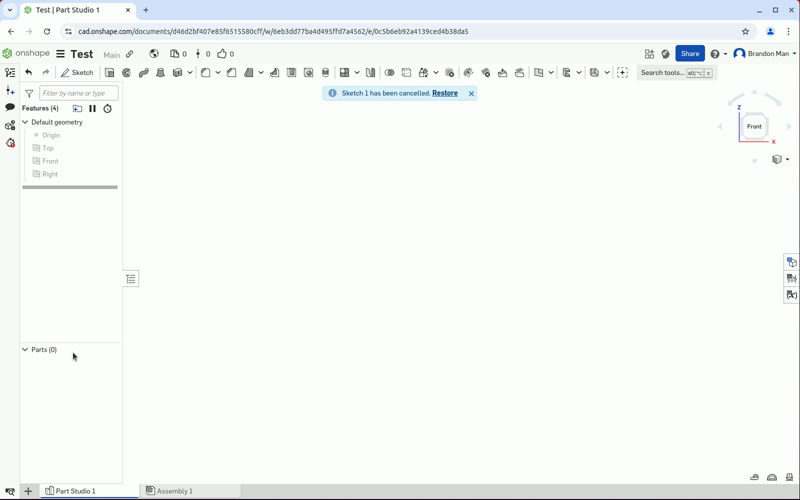
key_up(shift)
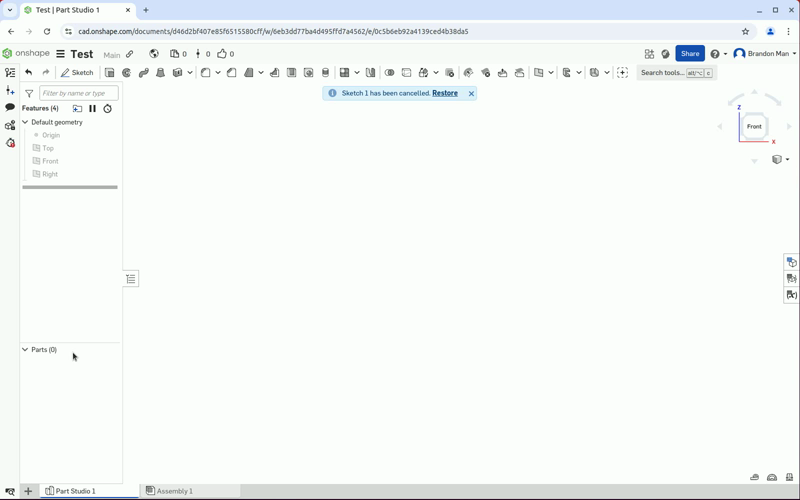
mouse_move(73, 352)
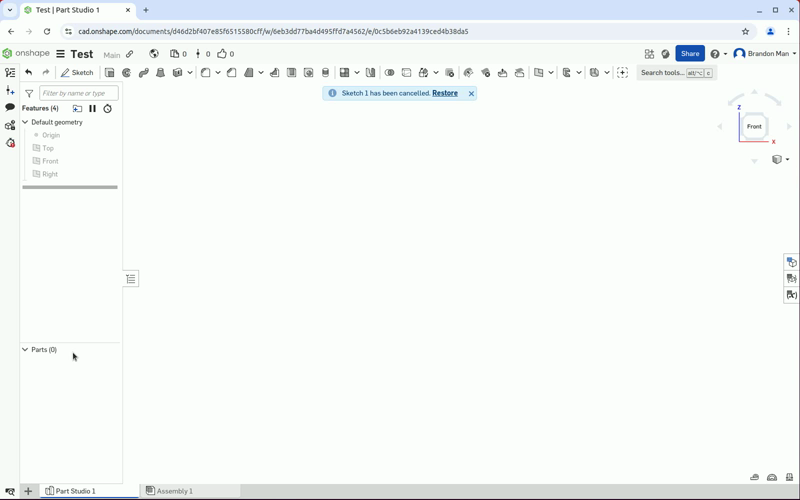
key(shift+y)
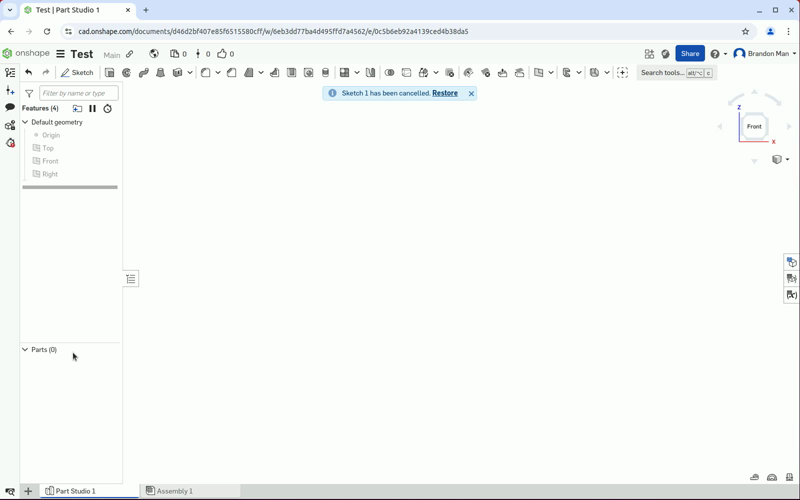
key(shift+s)
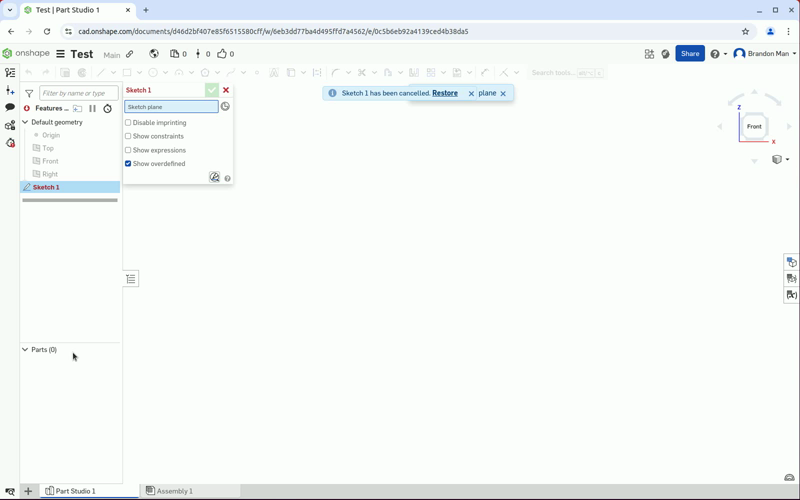
mouse_move(73, 163)
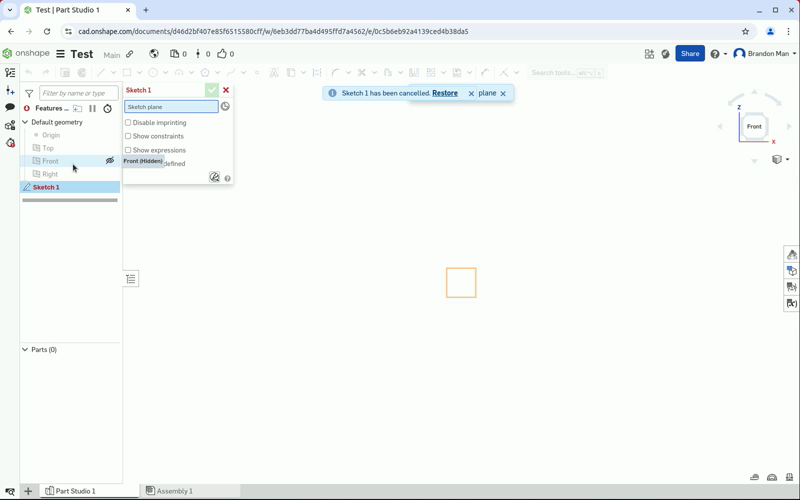
click(73, 163)
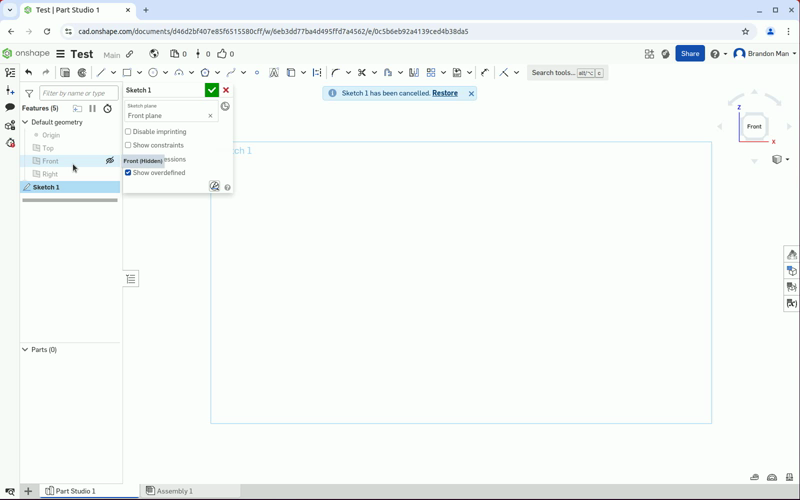
mouse_move(73, 352)
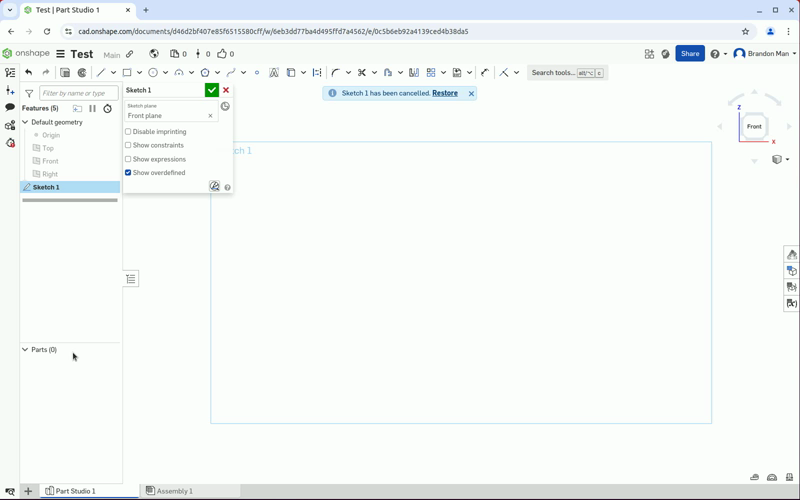
key(y)
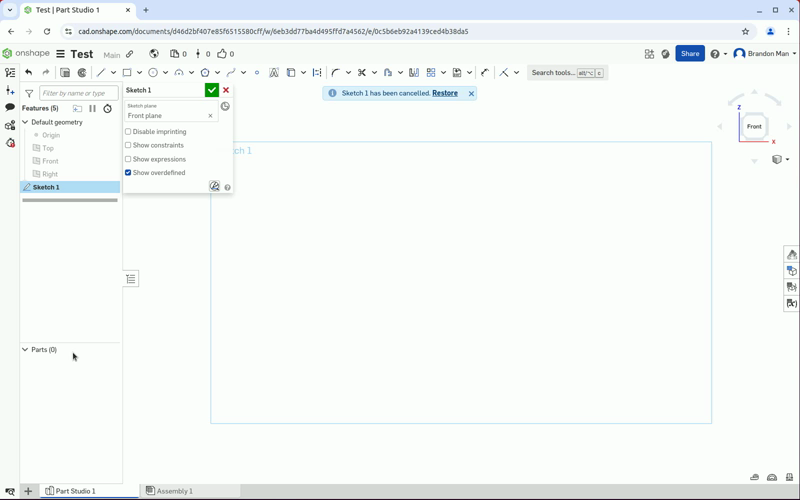
key(l)
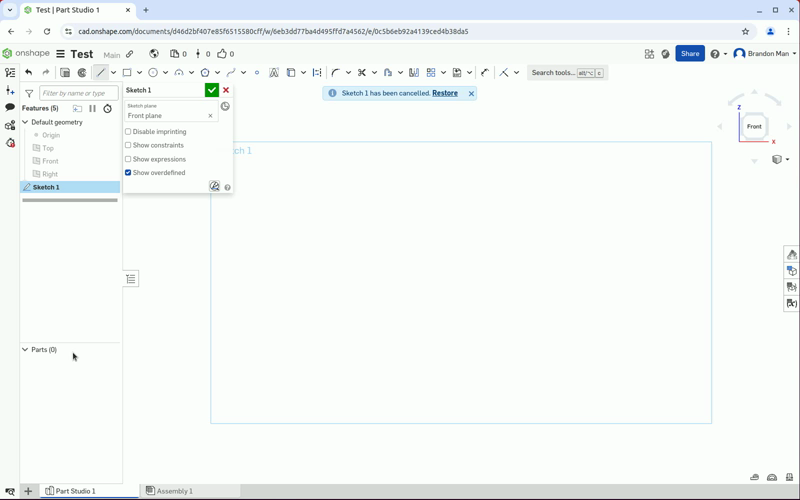
key_down(shift)
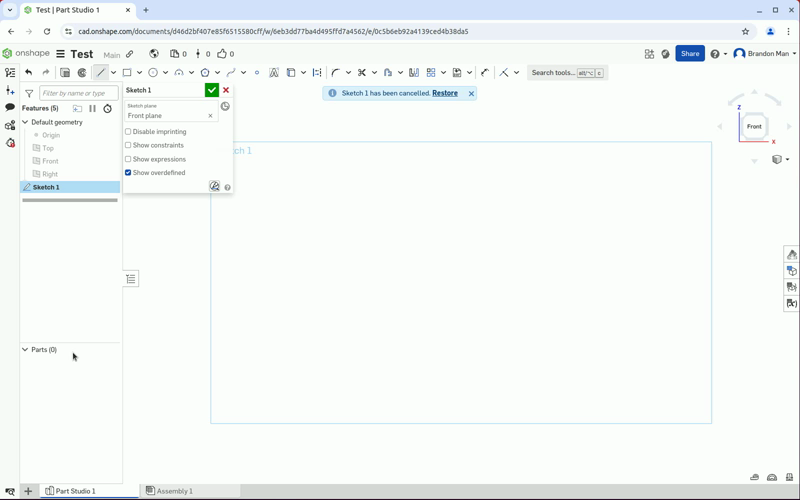
mouse_move(349, 258)
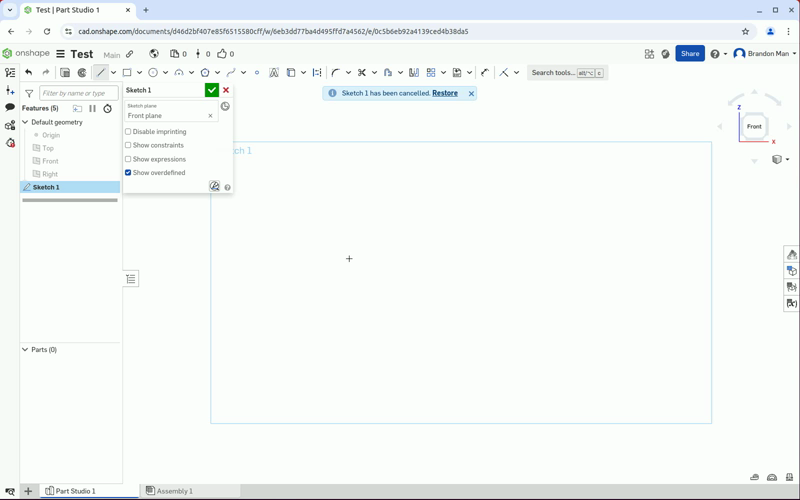
click(349, 258)
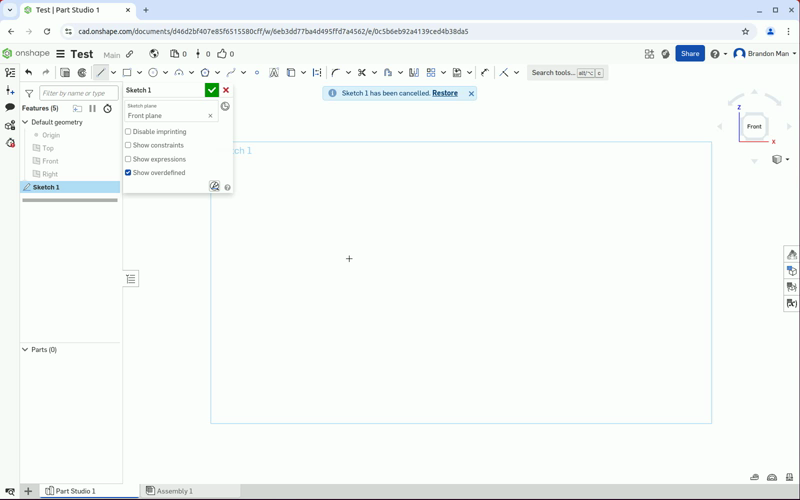
key_up(shift)
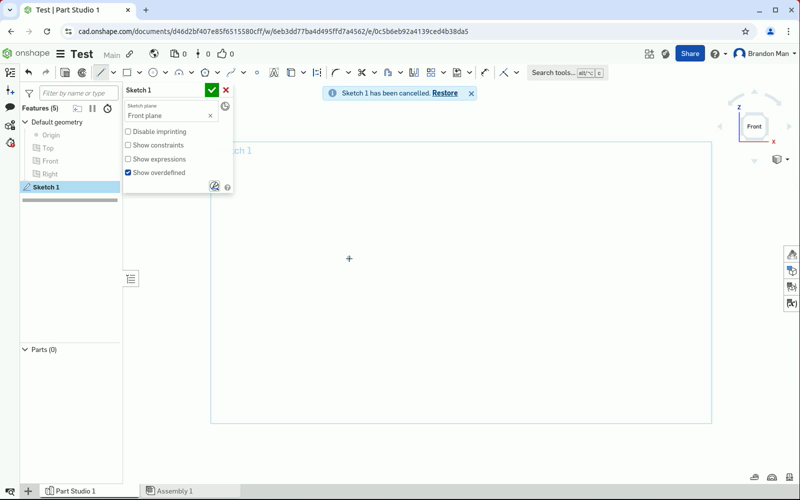
key_down(shift)
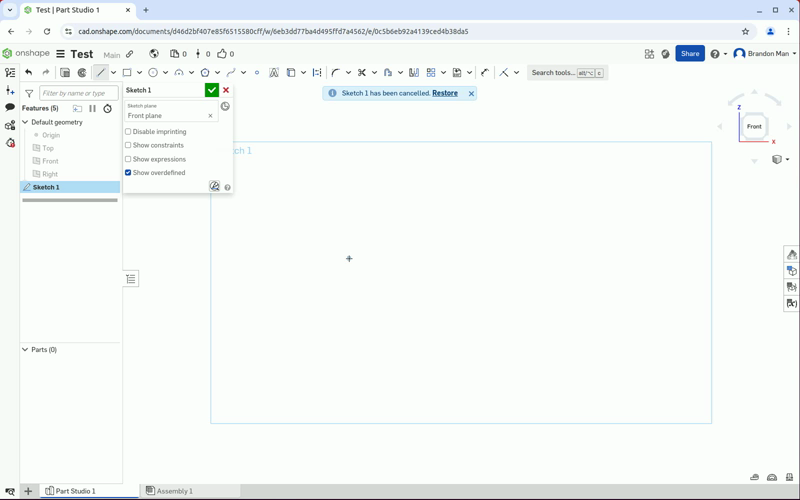
mouse_move(379, 258)
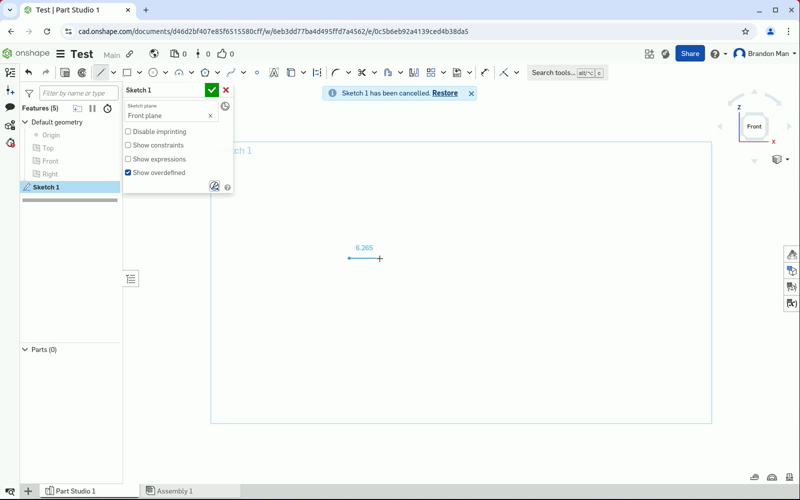
mouse_move(383, 258)
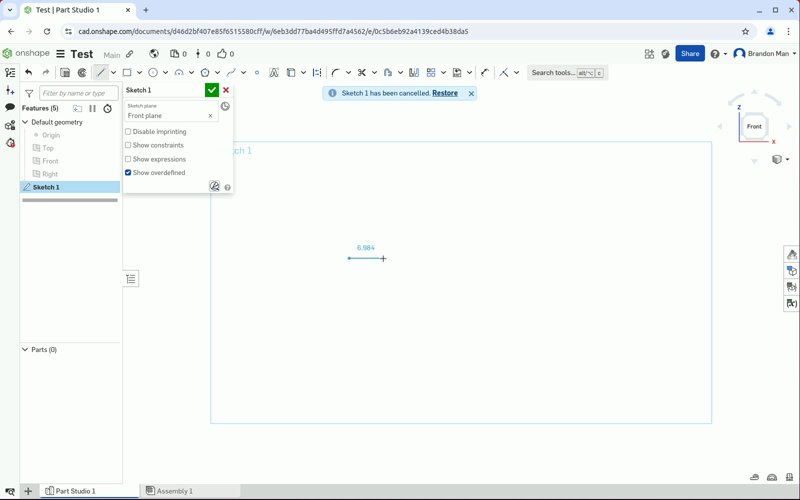
click(383, 258)
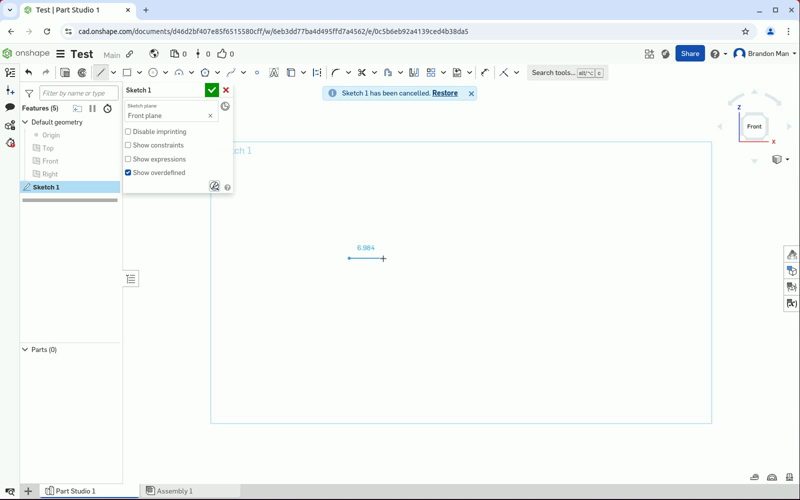
key_up(shift)
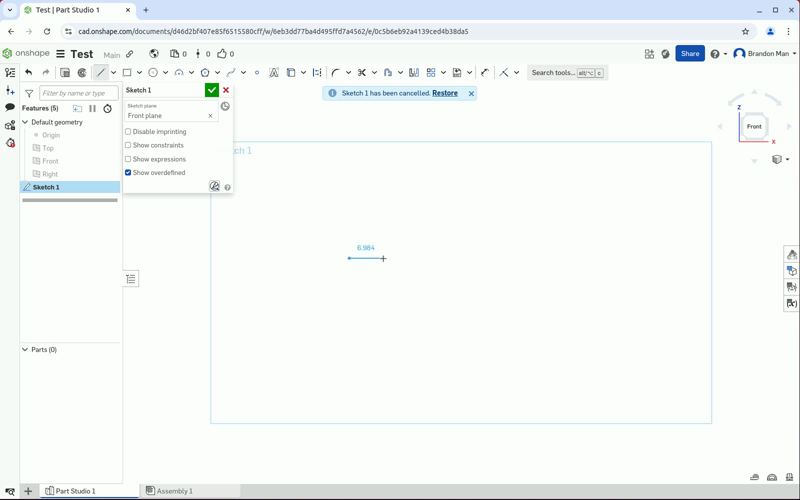
key_down(shift)
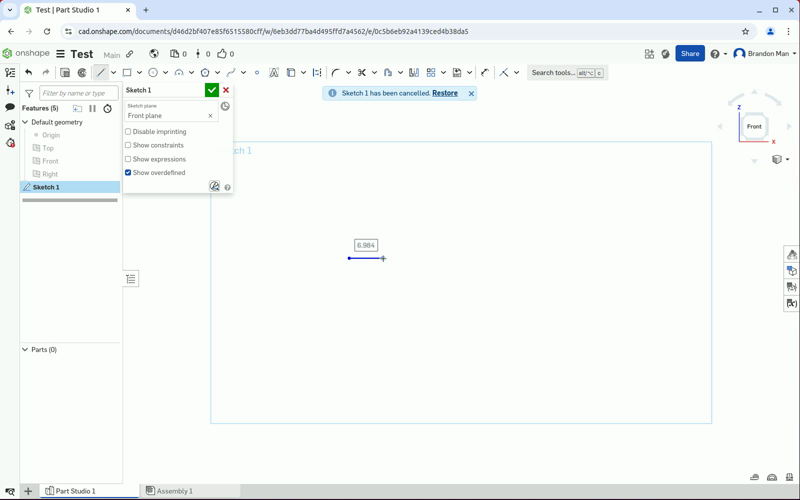
mouse_move(413, 258)
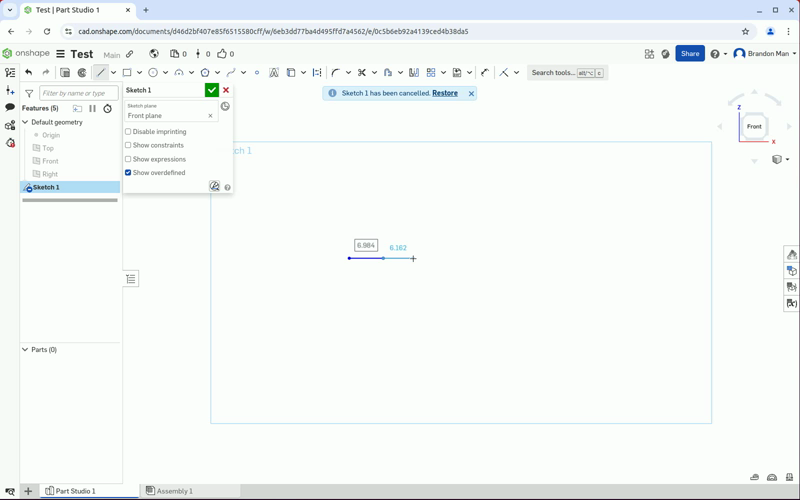
mouse_move(383, 247)
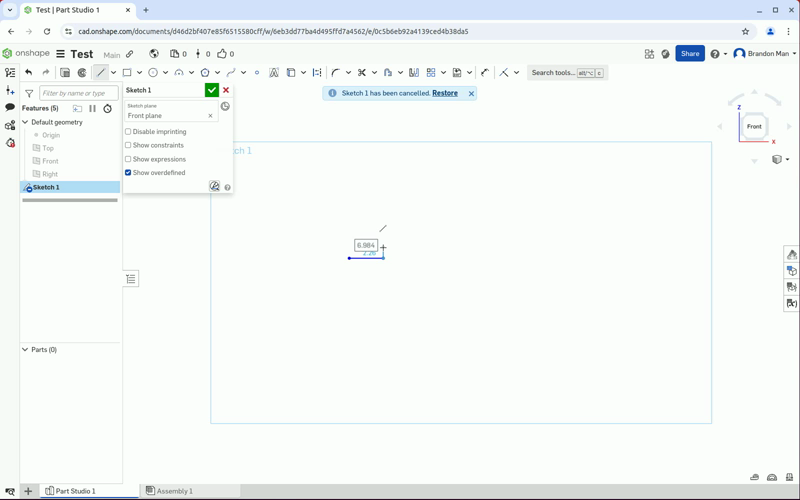
click(383, 247)
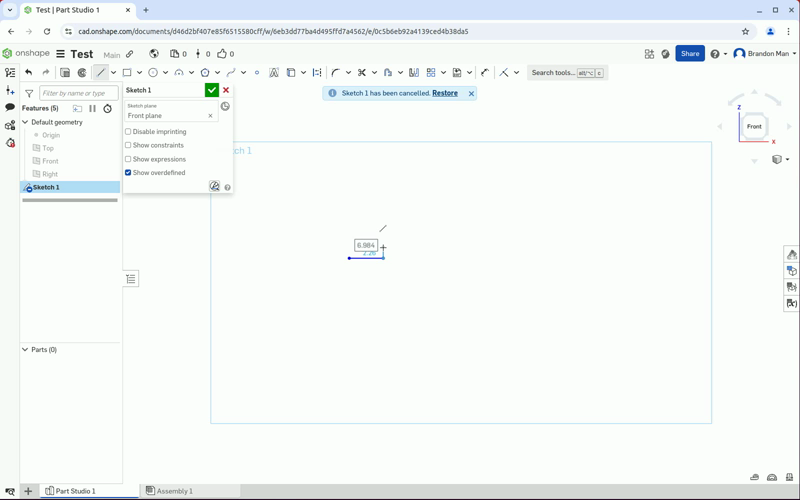
key_up(shift)
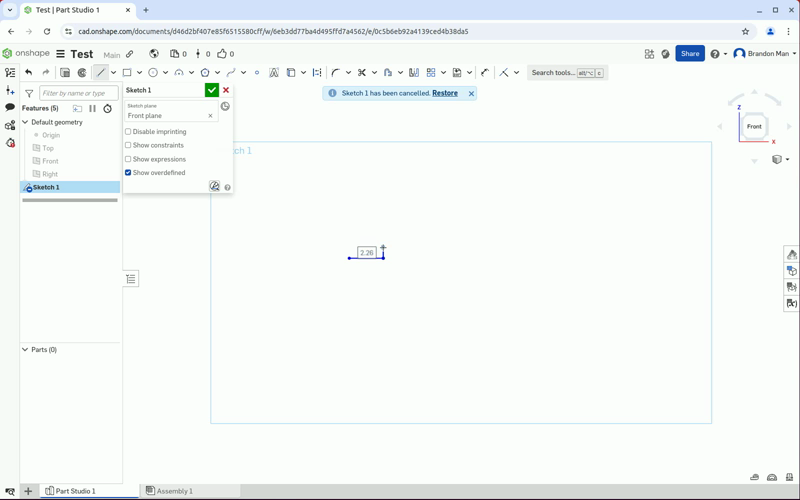
key_down(shift)
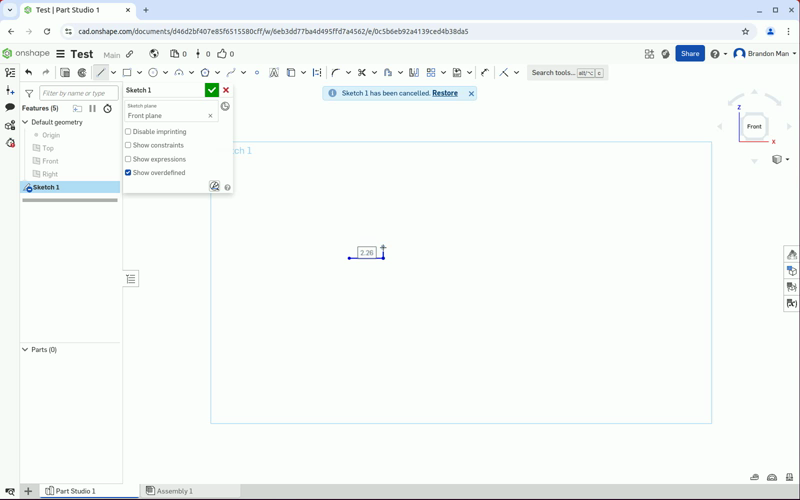
mouse_move(413, 247)
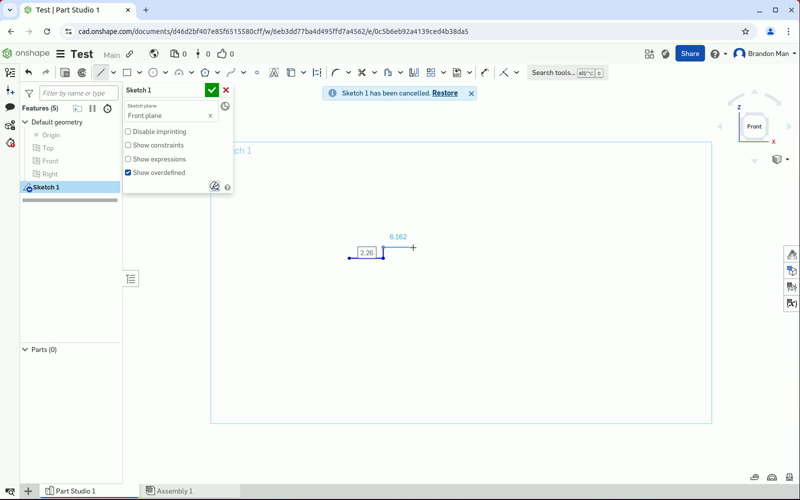
mouse_move(349, 247)
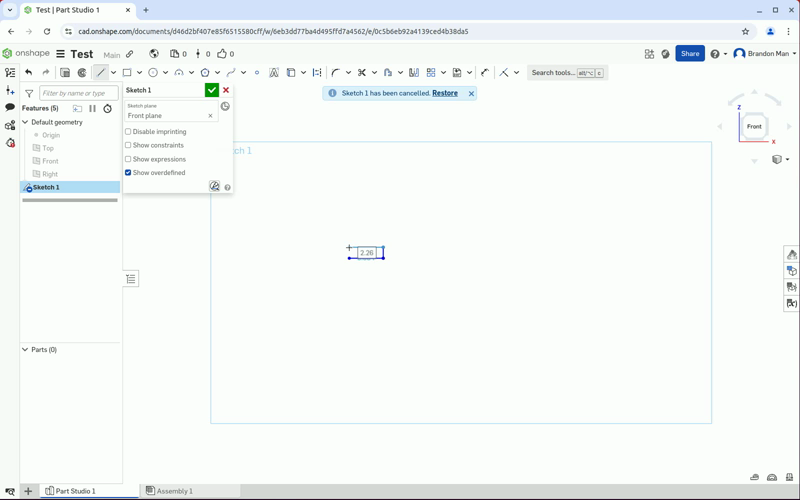
click(349, 247)
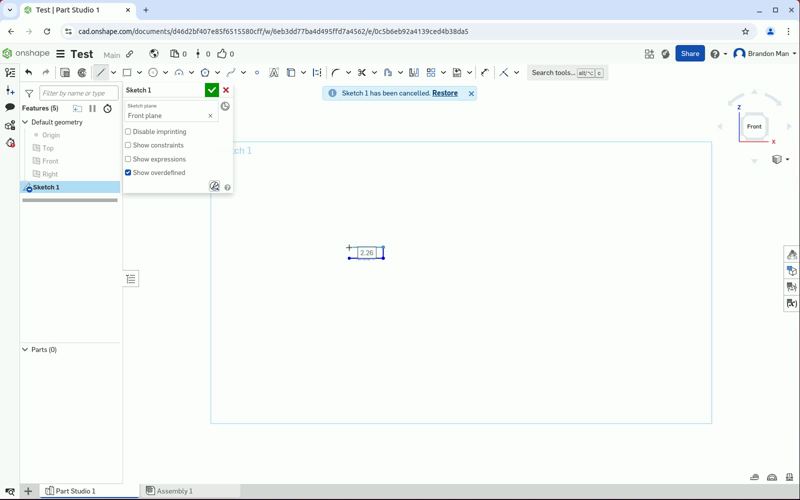
key_up(shift)
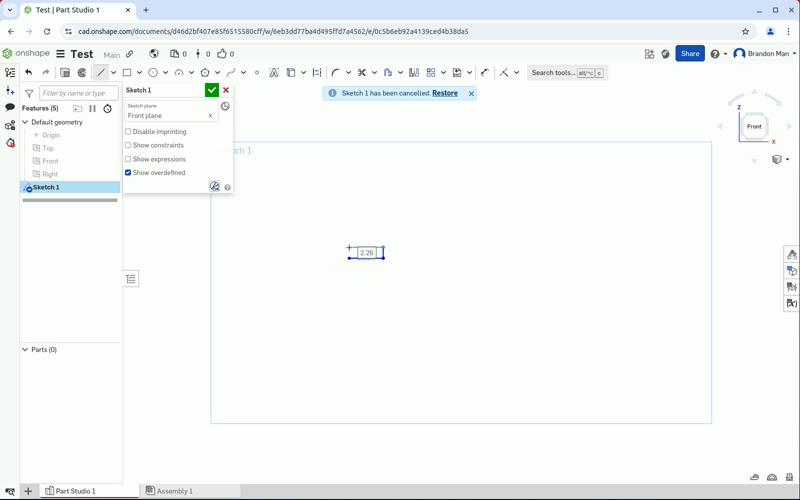
mouse_move(379, 247)
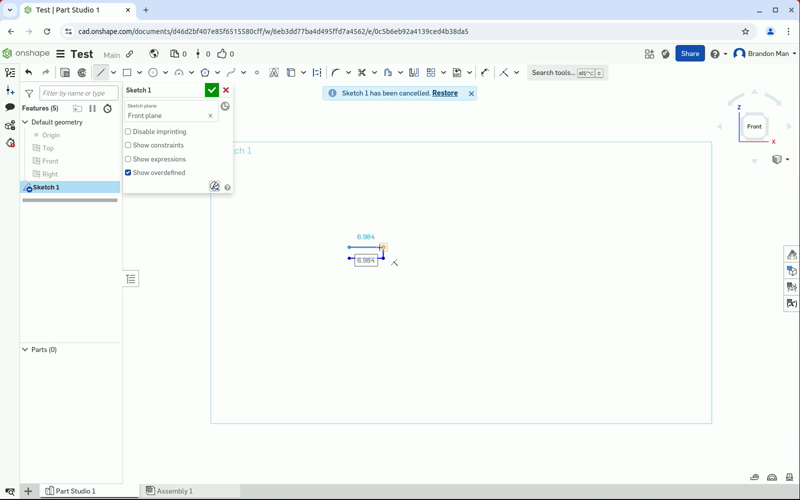
key_down(shift)
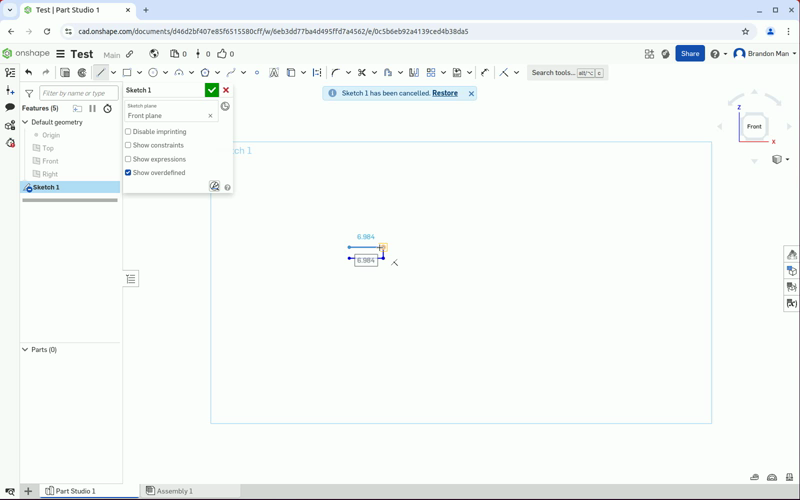
mouse_move(349, 258)
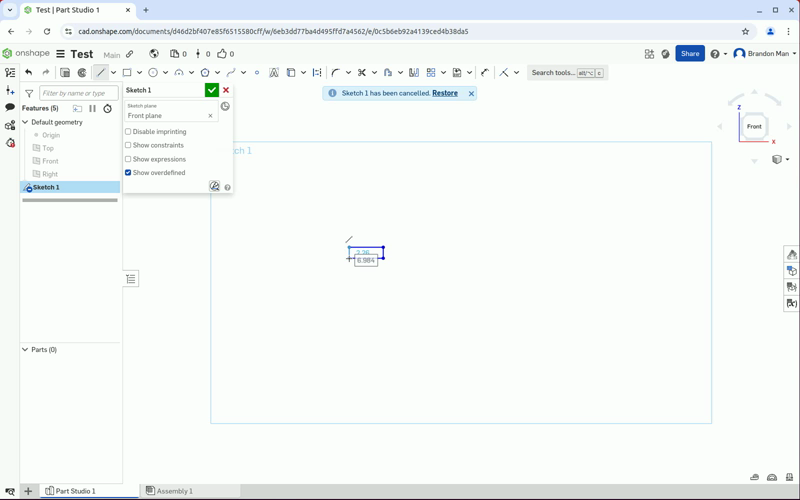
key_up(shift)
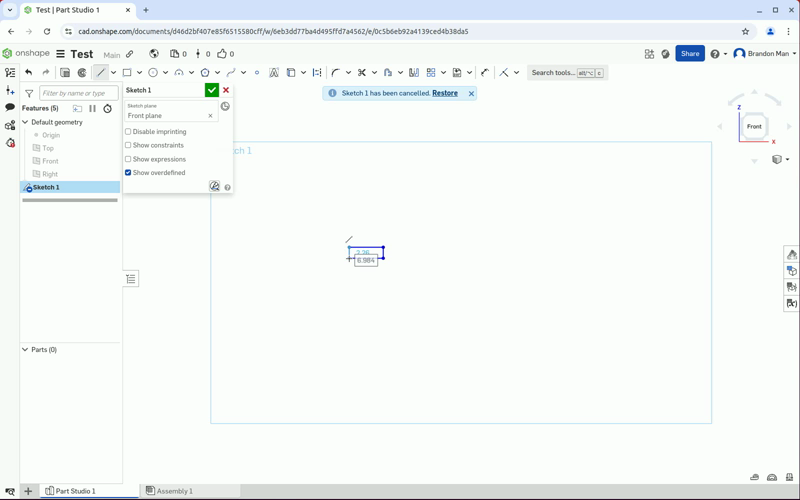
click(349, 258)
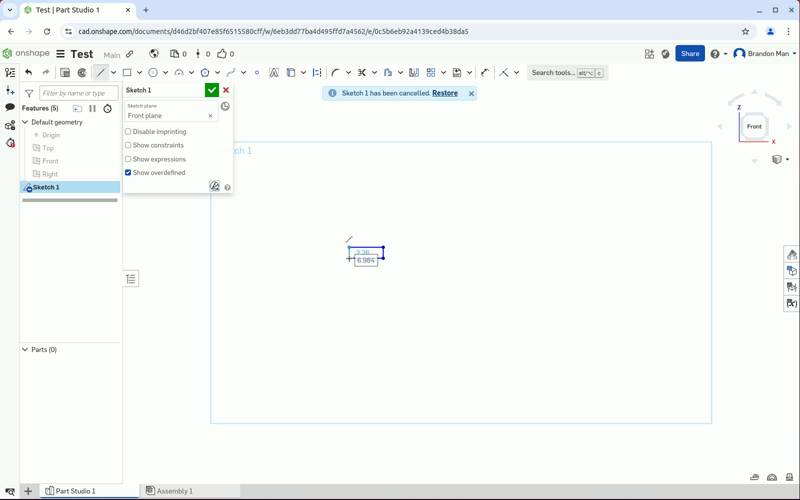
key(esc)
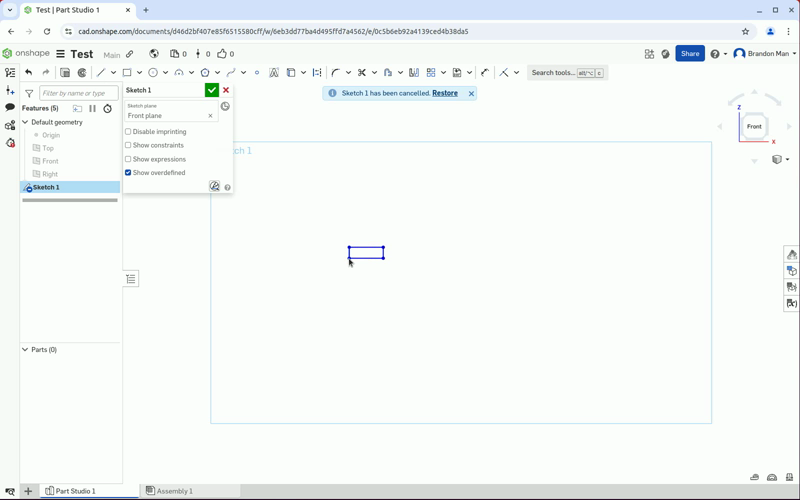
mouse_move(378, 253)
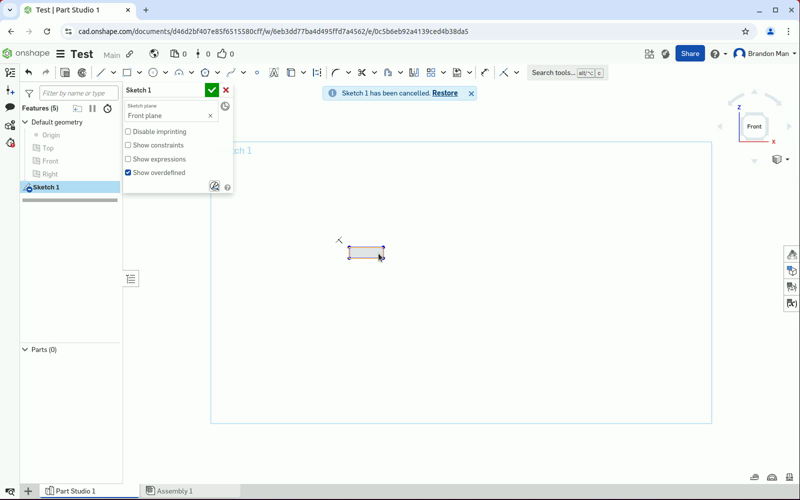
scroll(6)
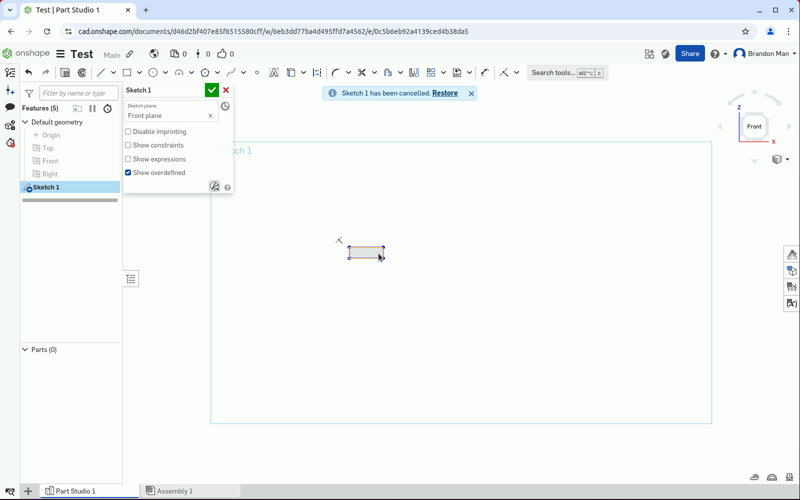
scroll(6)
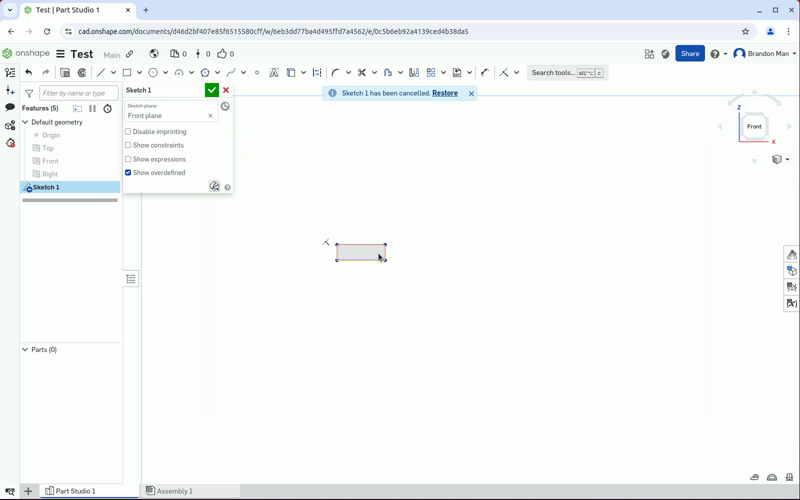
scroll(6)
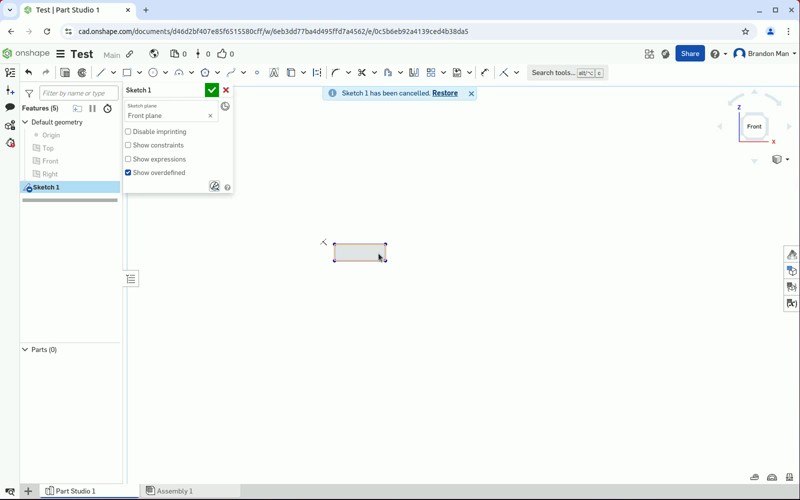
scroll(6)
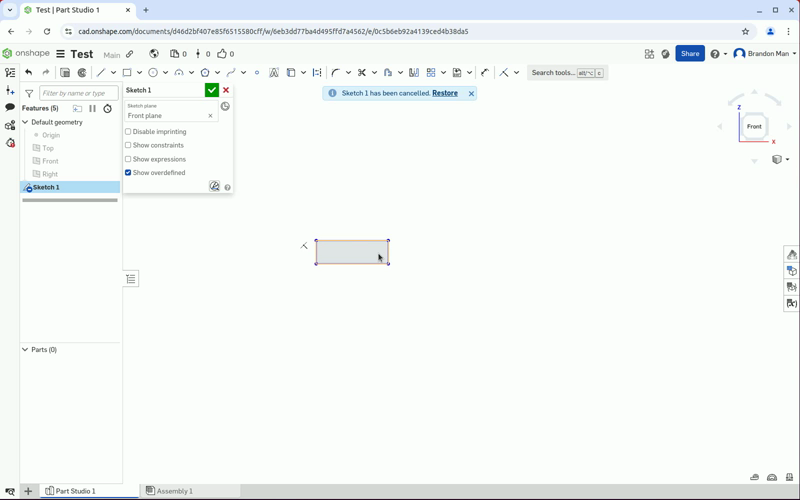
scroll(6)
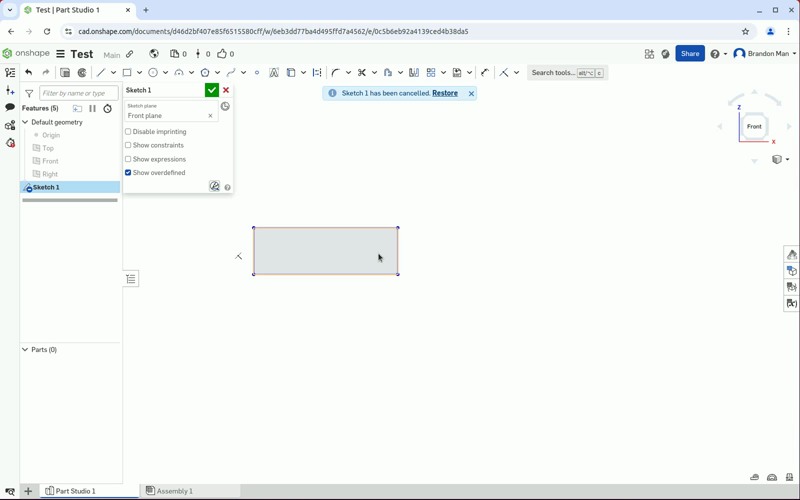
scroll(6)
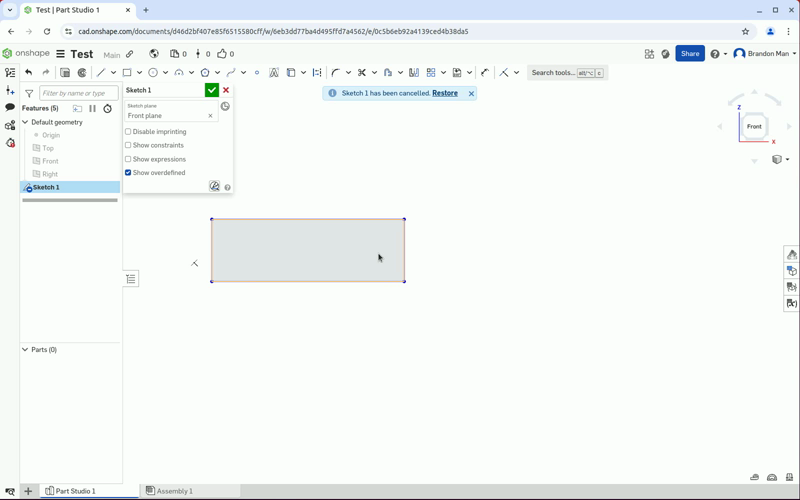
scroll(6)
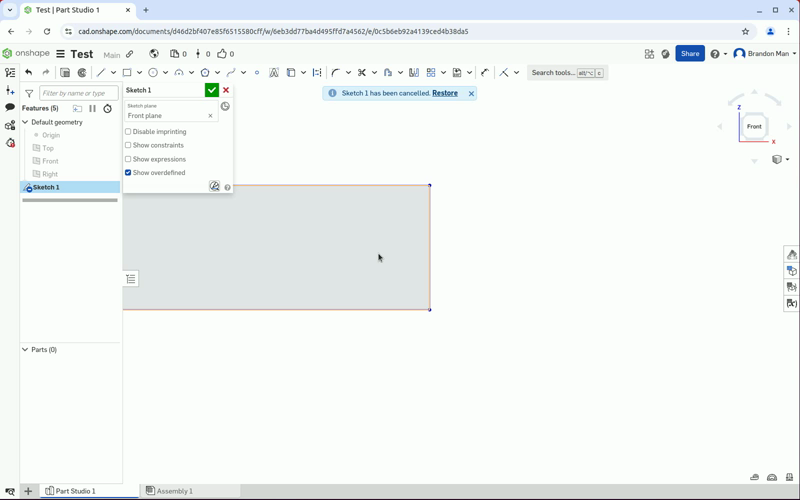
click(378, 253)
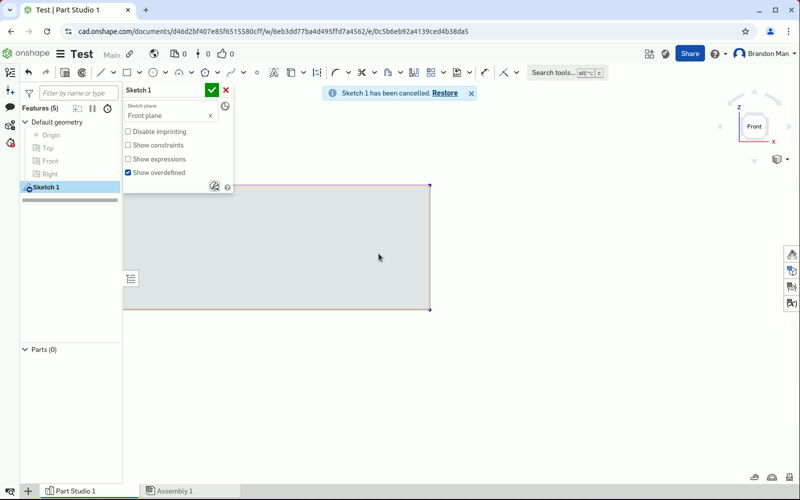
scroll(-6)
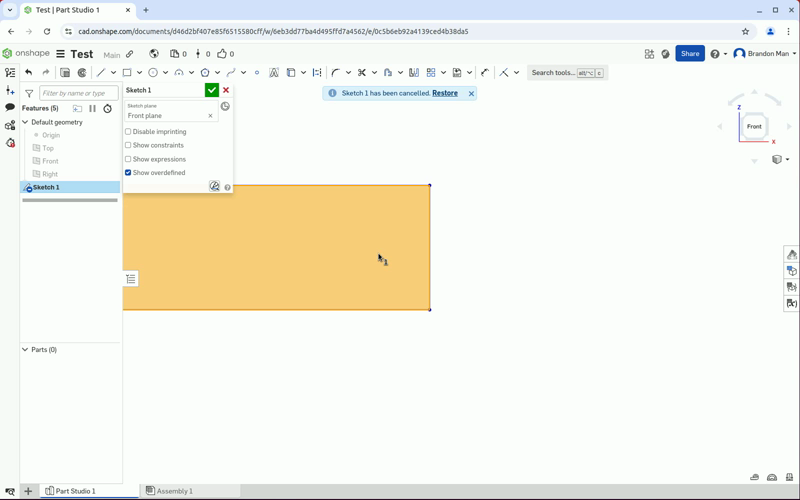
scroll(-6)
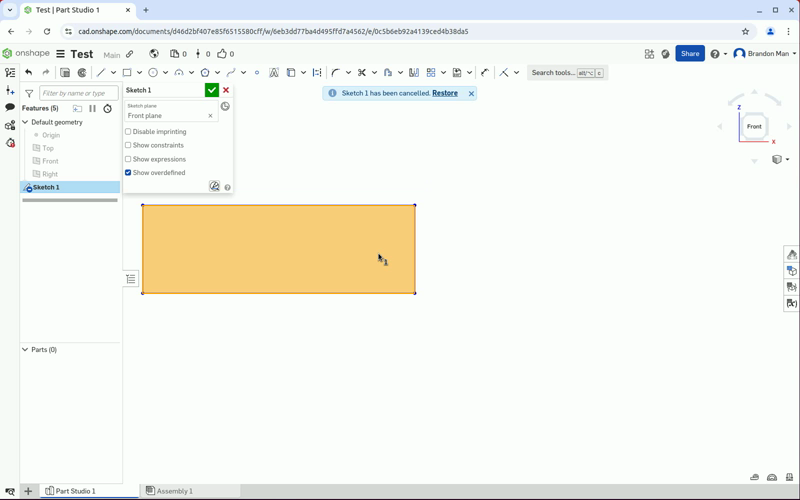
scroll(-6)
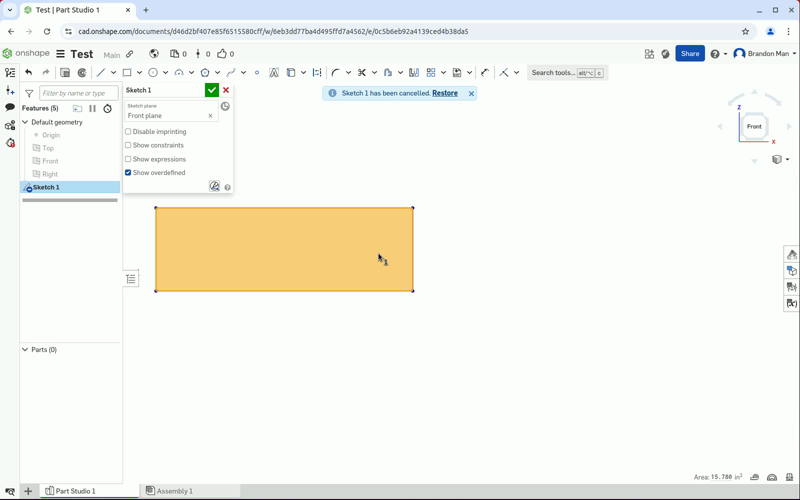
scroll(-6)
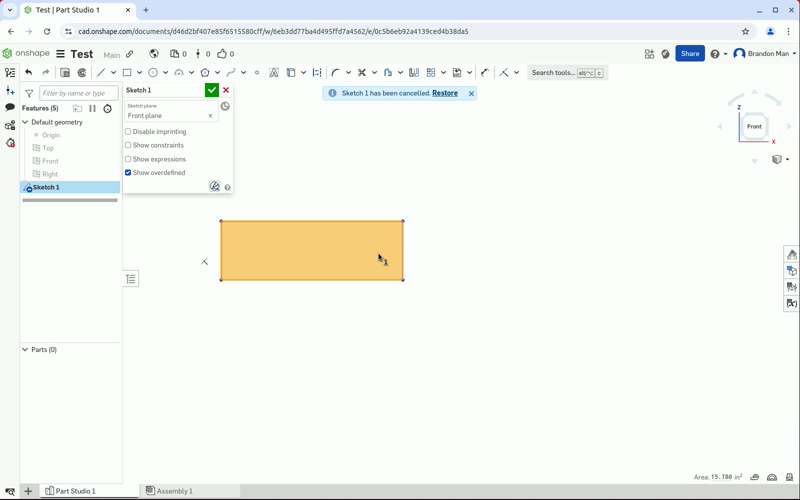
scroll(-6)
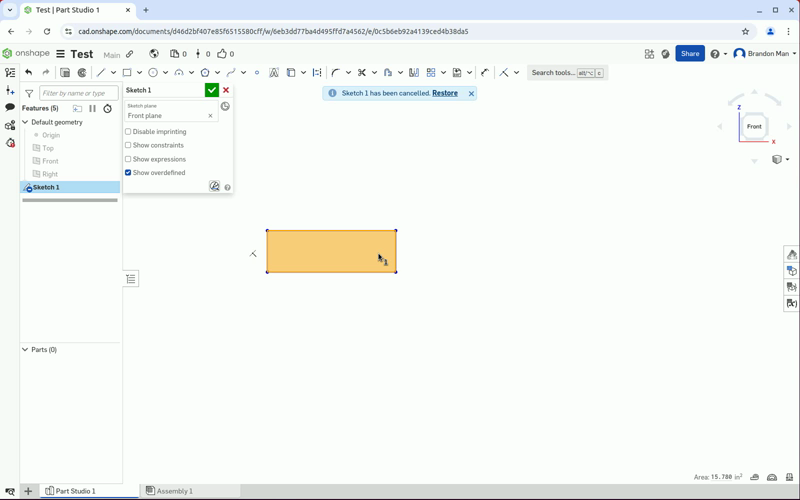
scroll(-6)
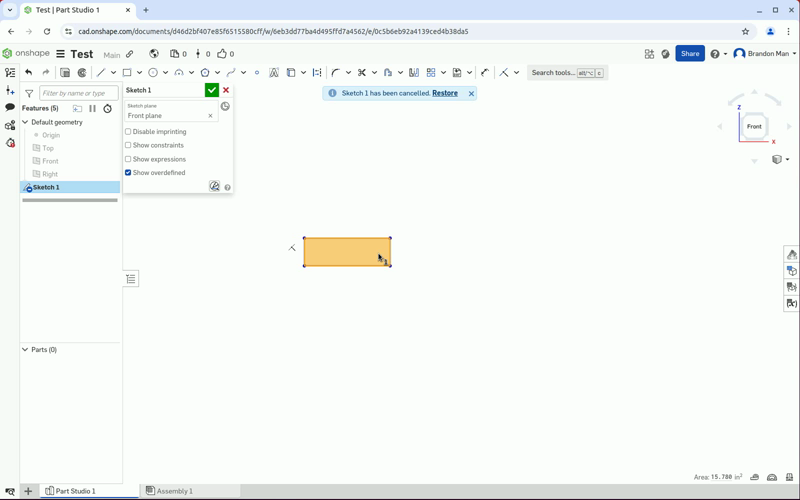
scroll(-6)
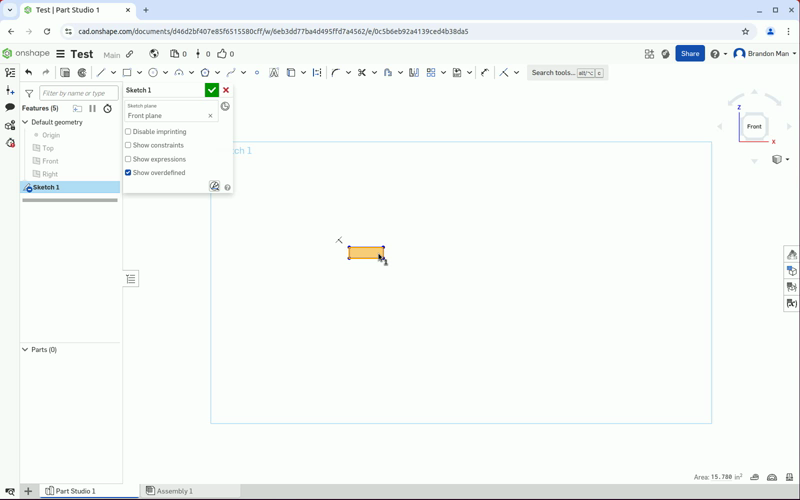
mouse_move(73, 352)
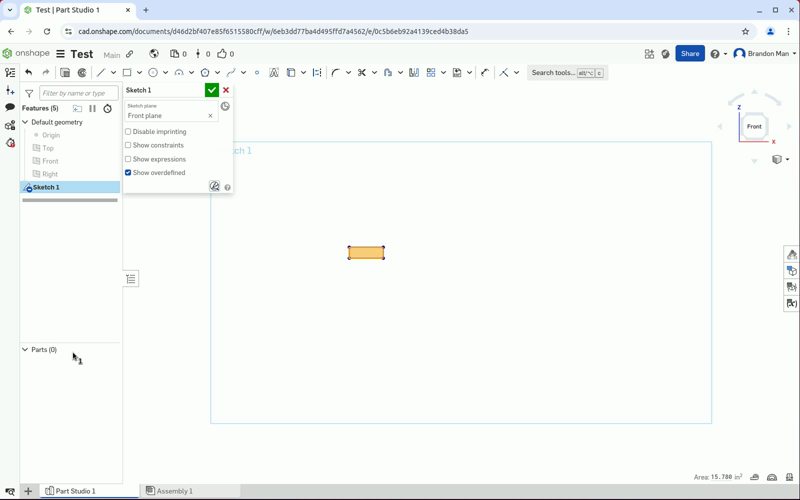
key(shift+y)
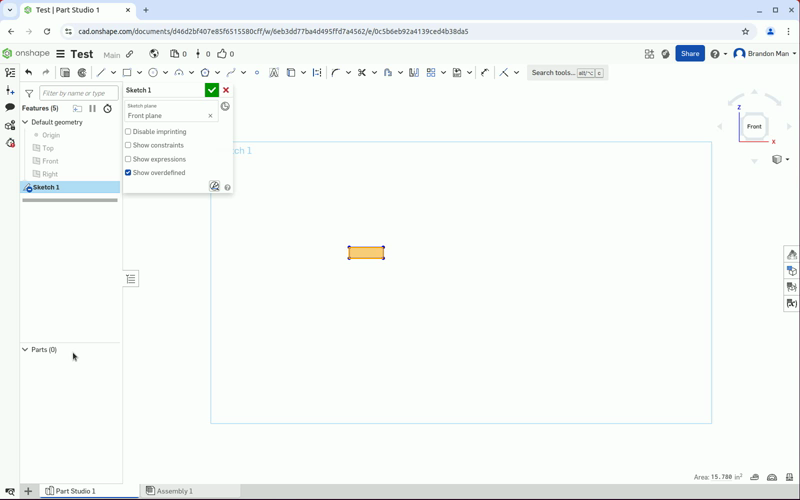
key(shift+e)
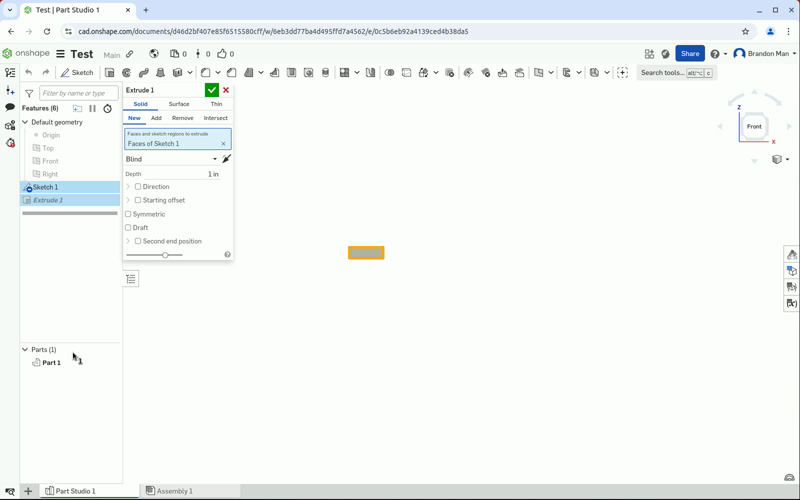
mouse_move(143, 106)
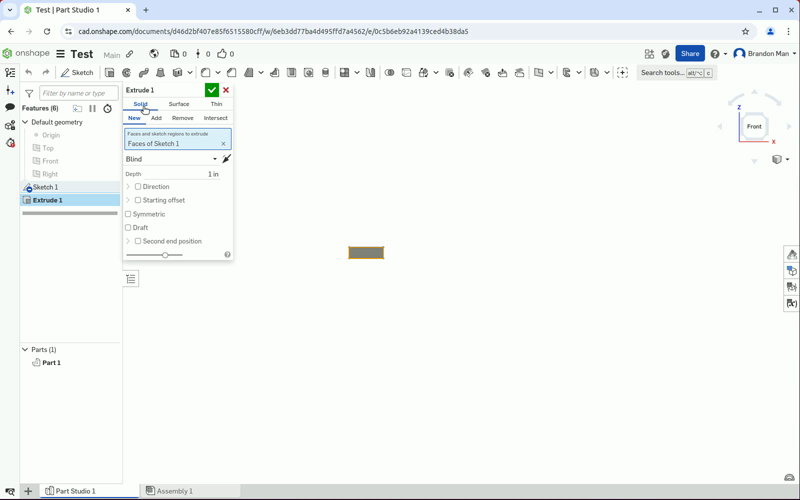
click(143, 106)
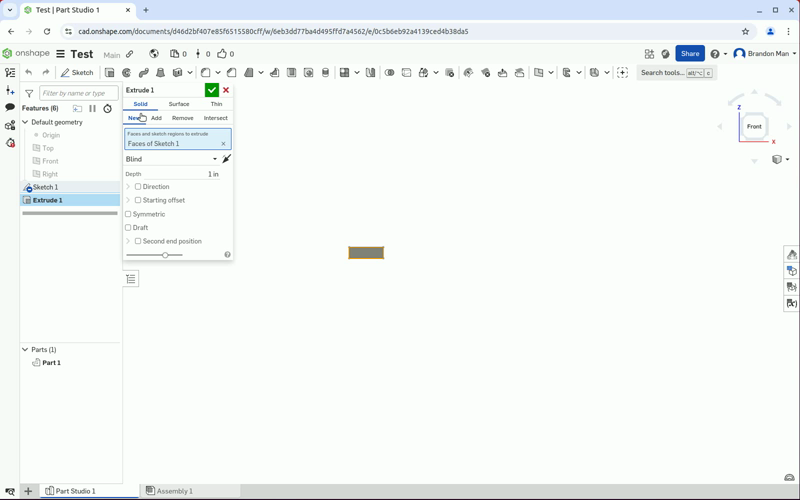
mouse_move(137, 120)
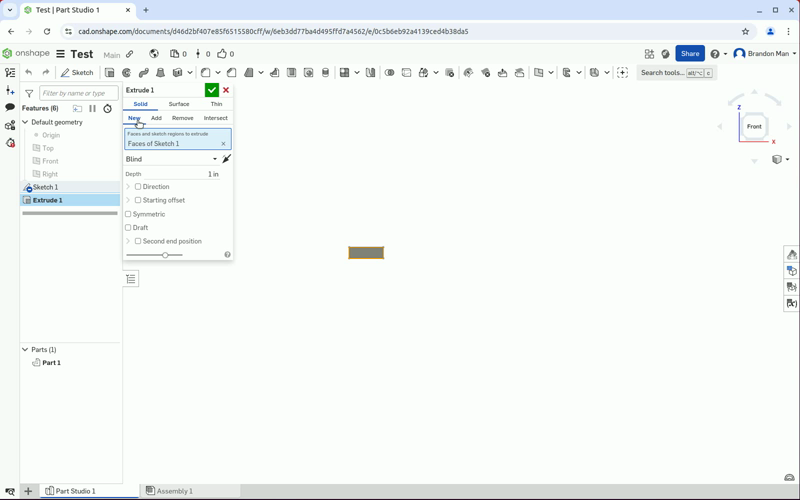
click(137, 120)
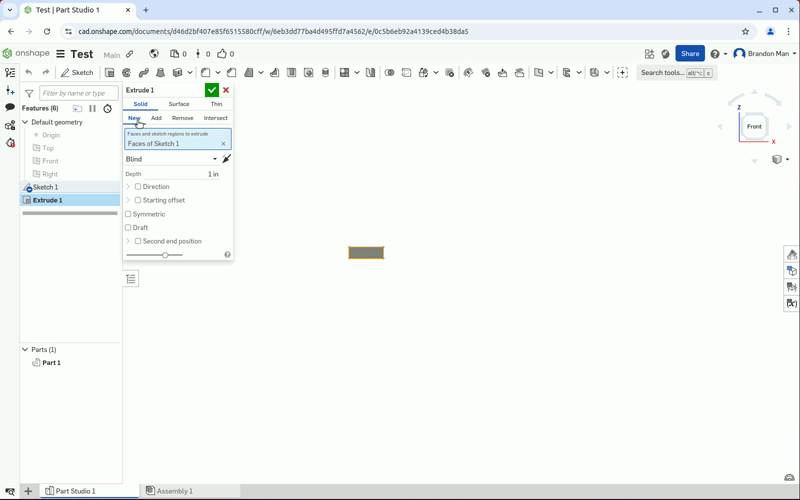
key(tab, 4)
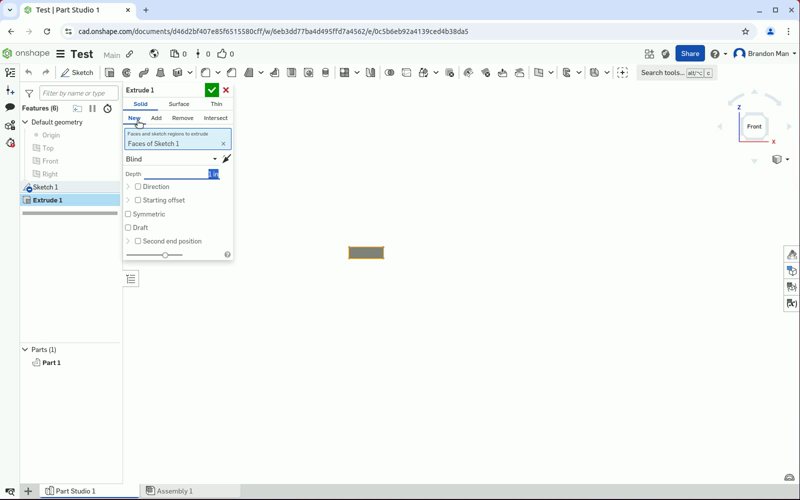
text(9.147)
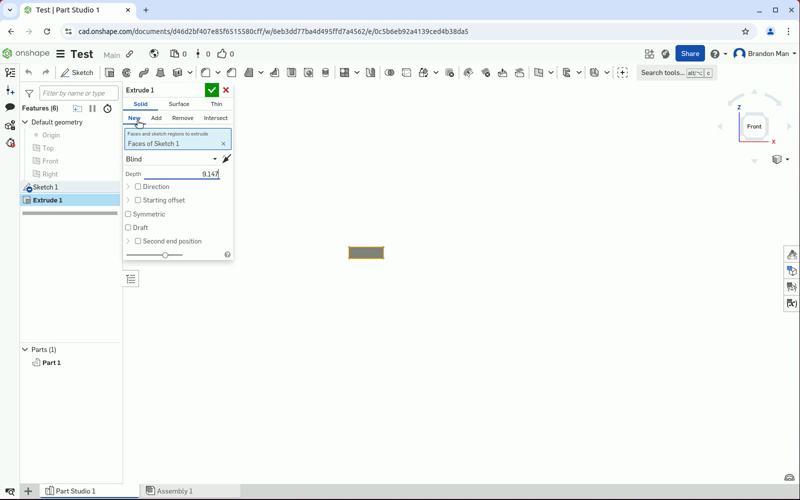
key(enter)
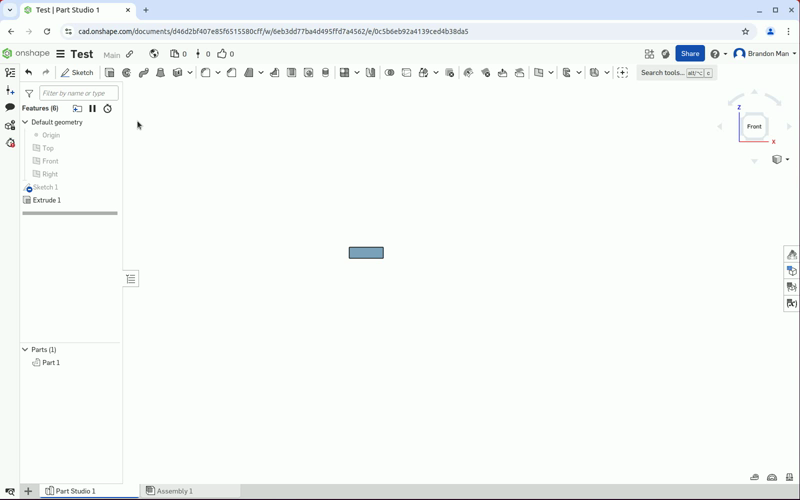
key(shift+h)
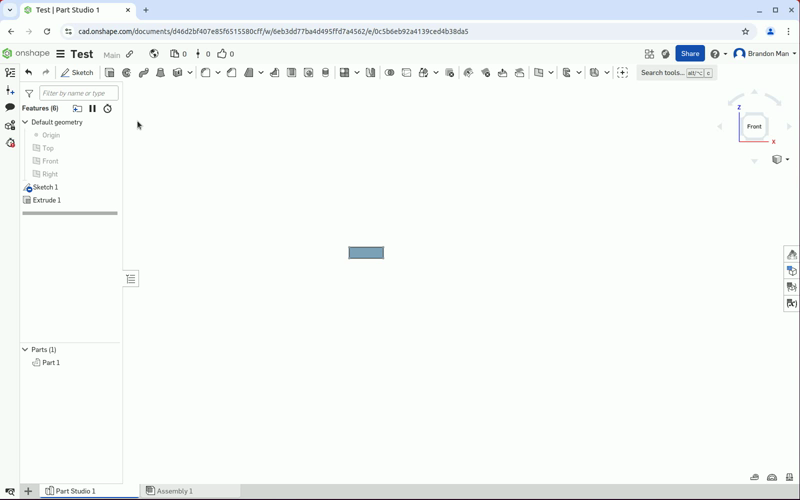
key(shift+h)
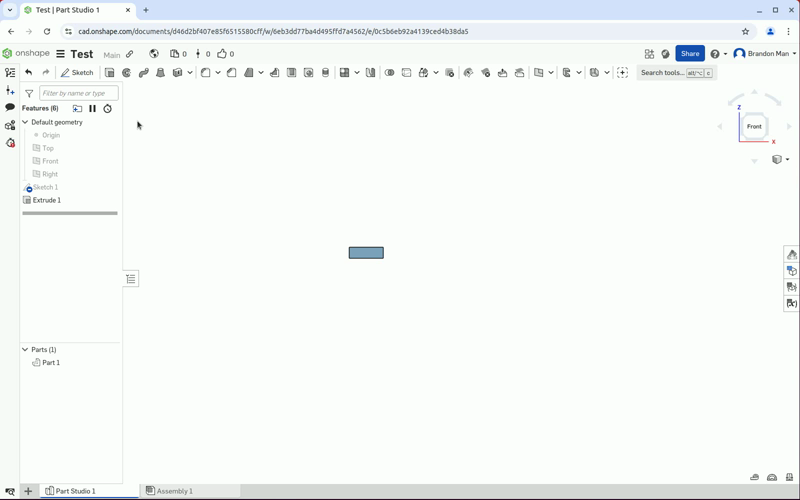
mouse_move(73, 189)
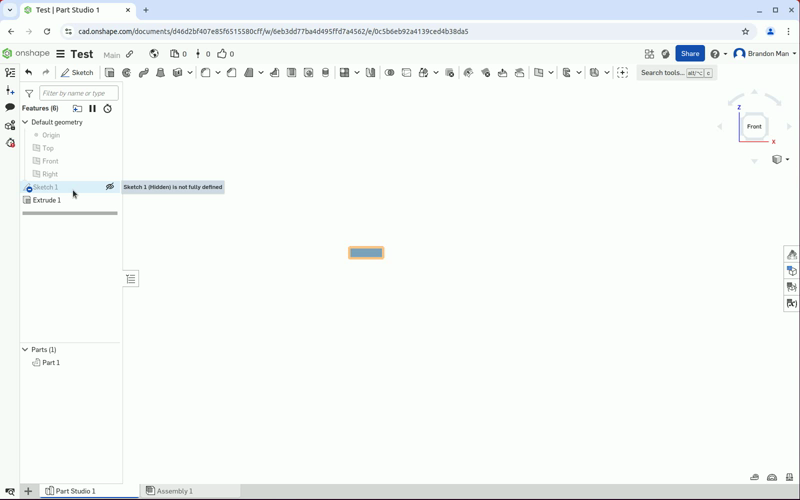
click(73, 189)
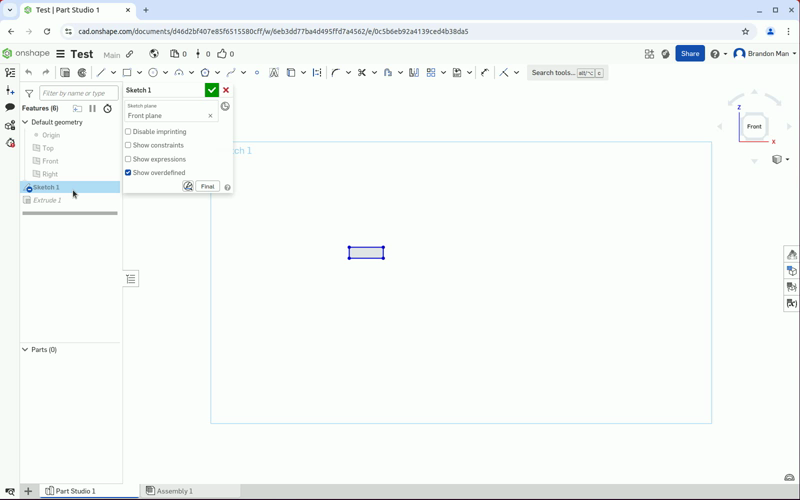
mouse_move(229, 92)
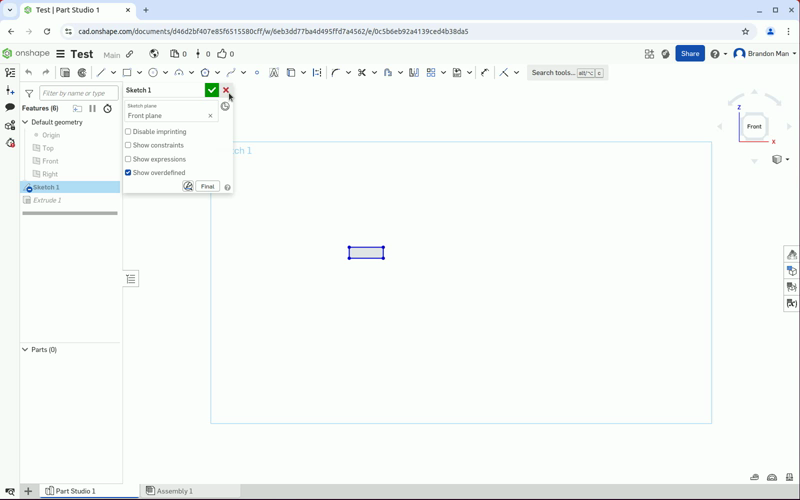
click(229, 92)
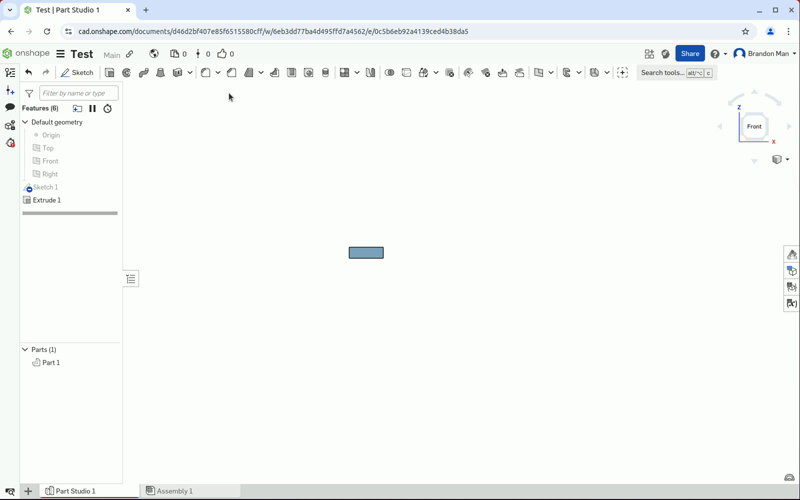
mouse_move(541, 75)
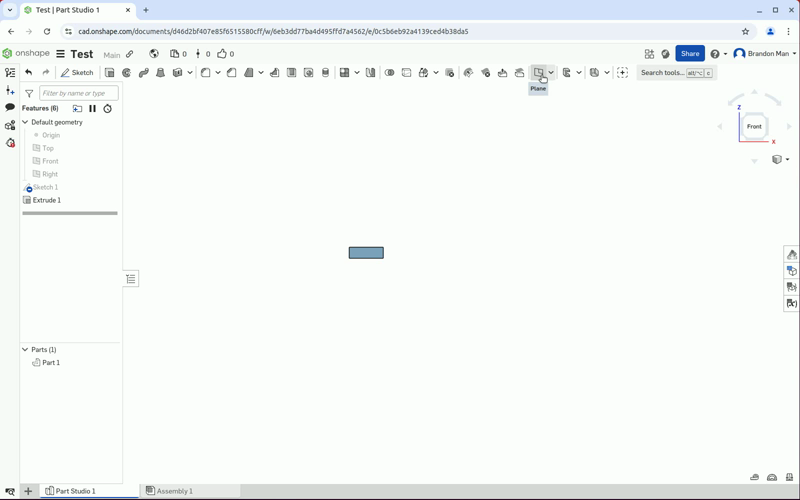
click(541, 75)
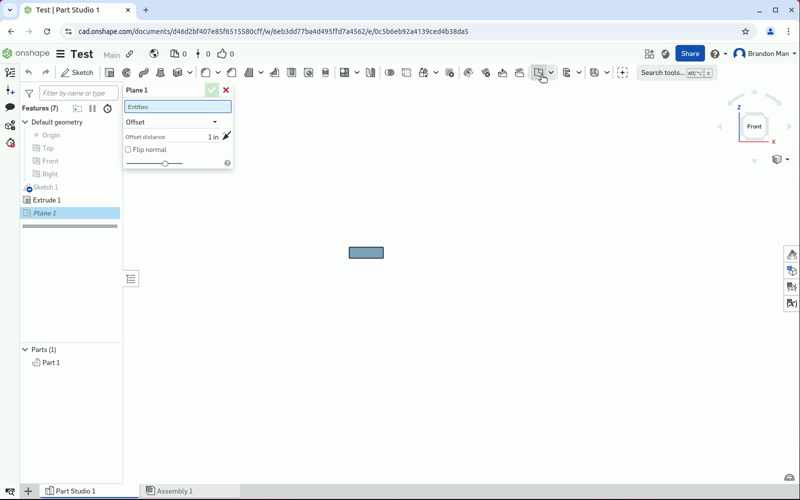
mouse_move(73, 163)
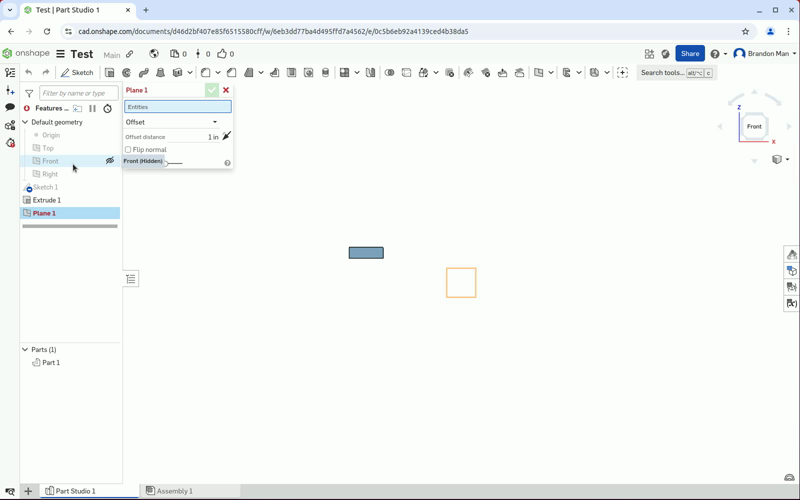
click(73, 163)
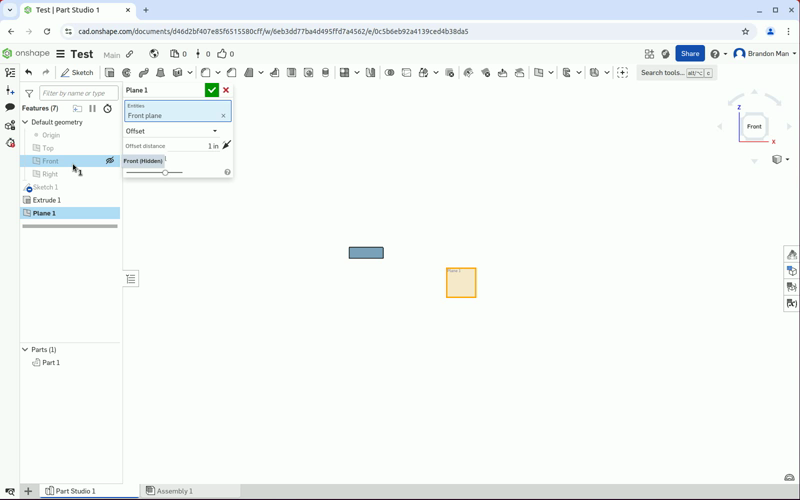
key(tab, 2)
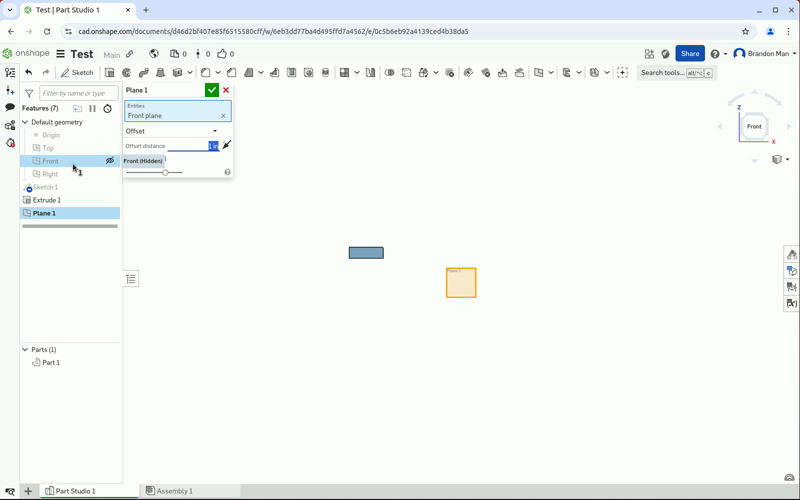
text(9.151)
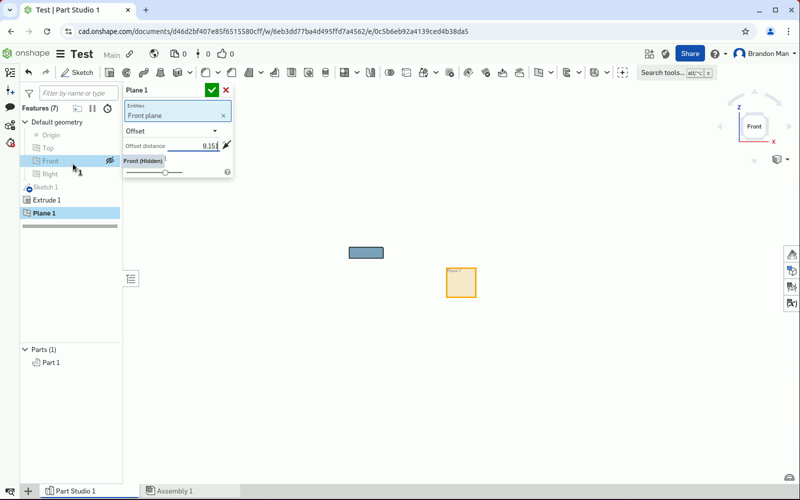
key(enter, 2)
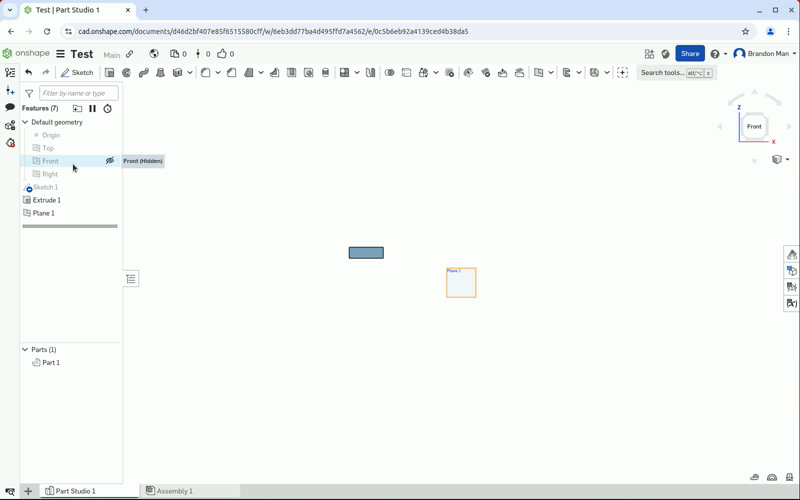
key(shift+s)
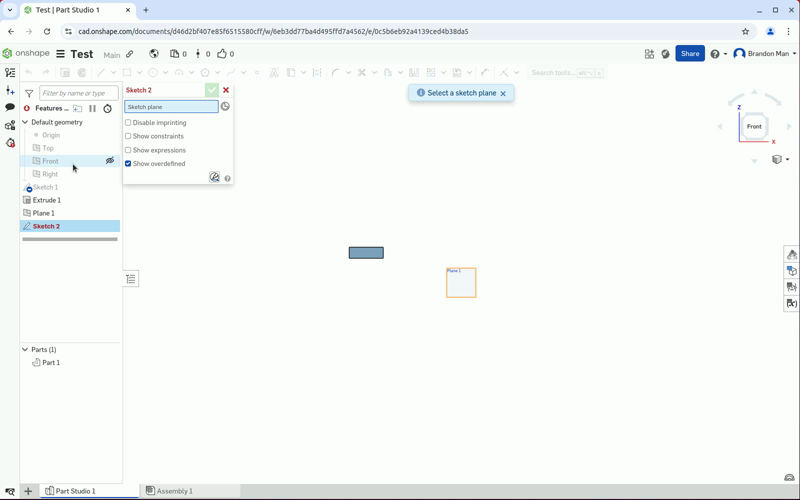
mouse_move(73, 215)
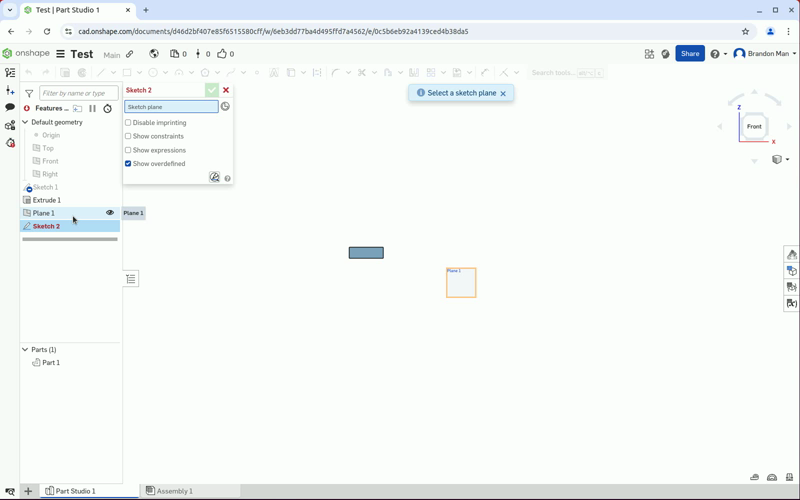
click(73, 215)
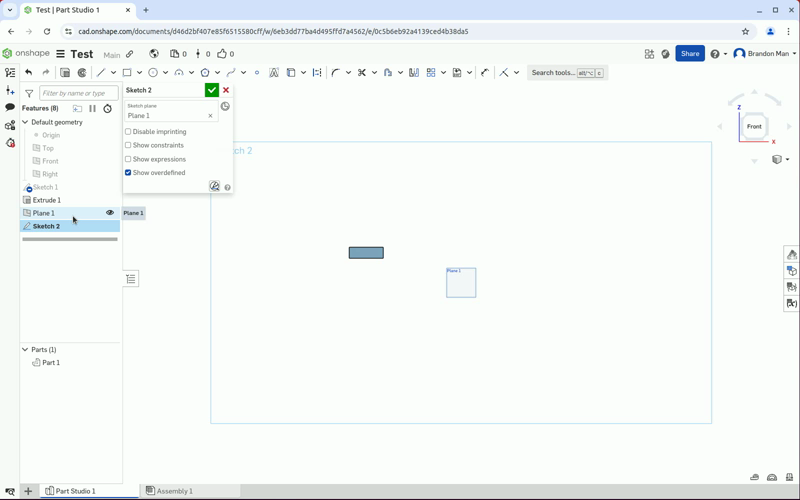
mouse_move(73, 352)
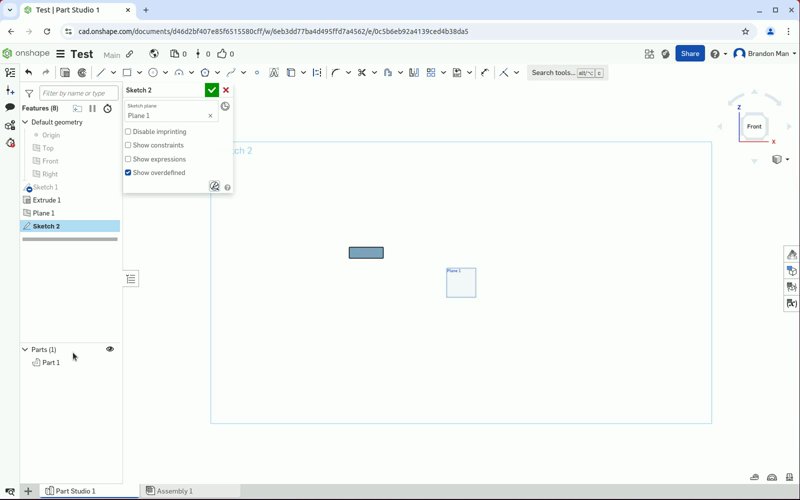
key(y)
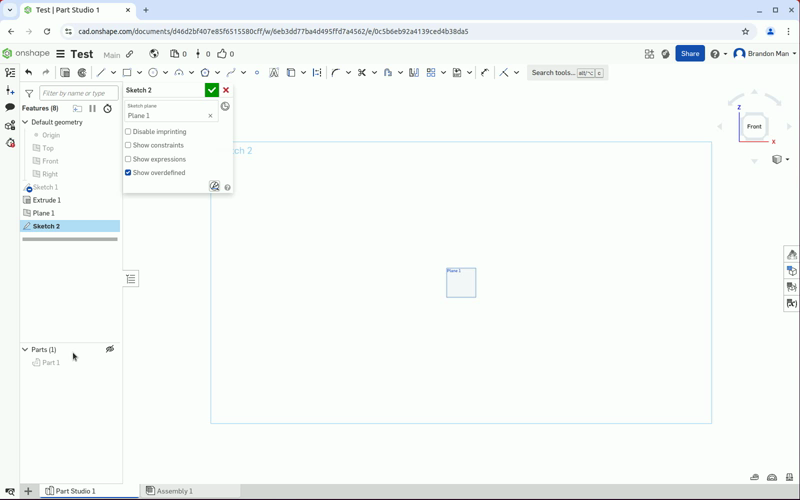
key(l)
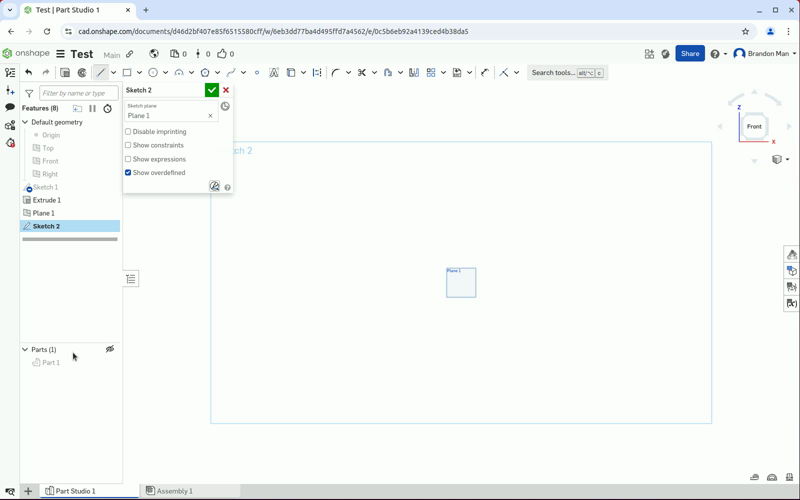
key_down(shift)
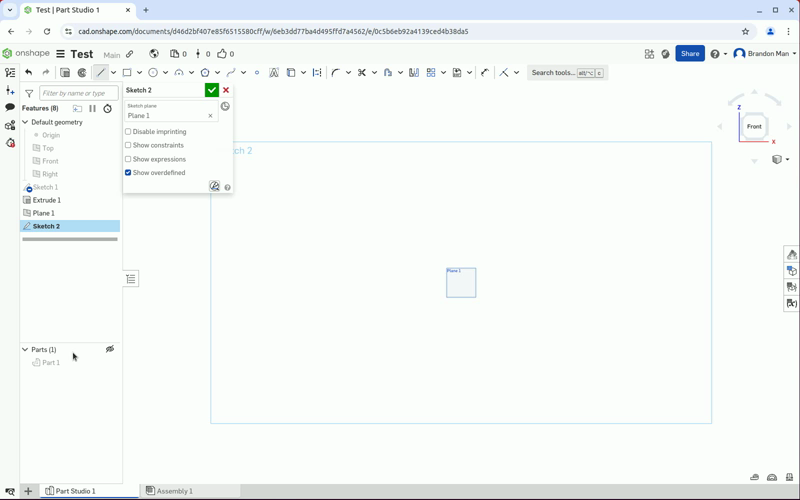
mouse_move(348, 234)
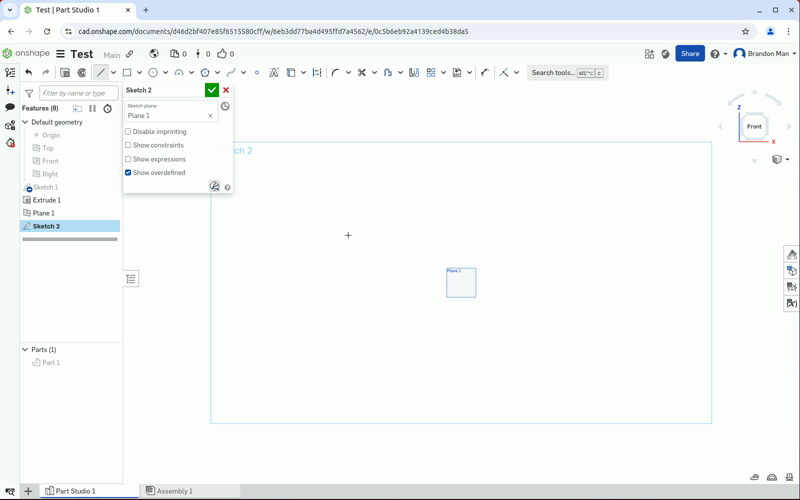
click(348, 234)
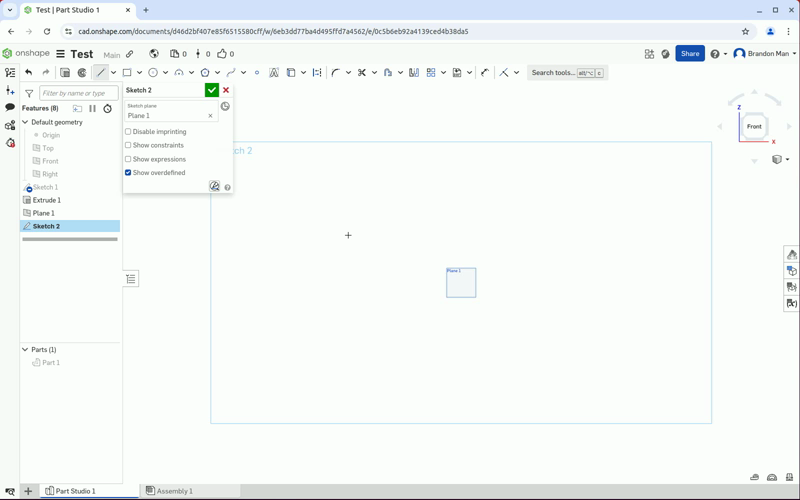
key_up(shift)
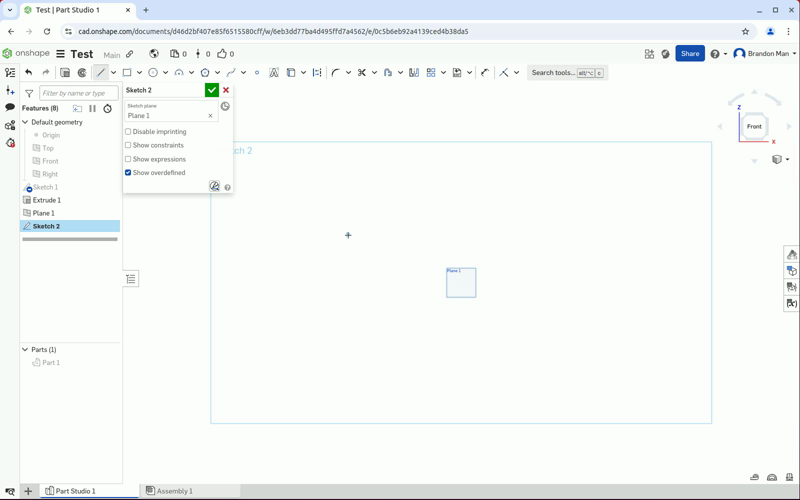
key_down(shift)
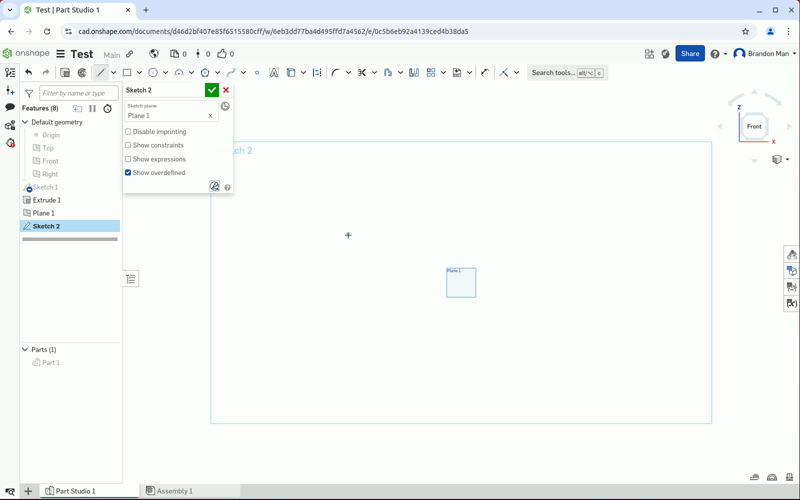
mouse_move(378, 234)
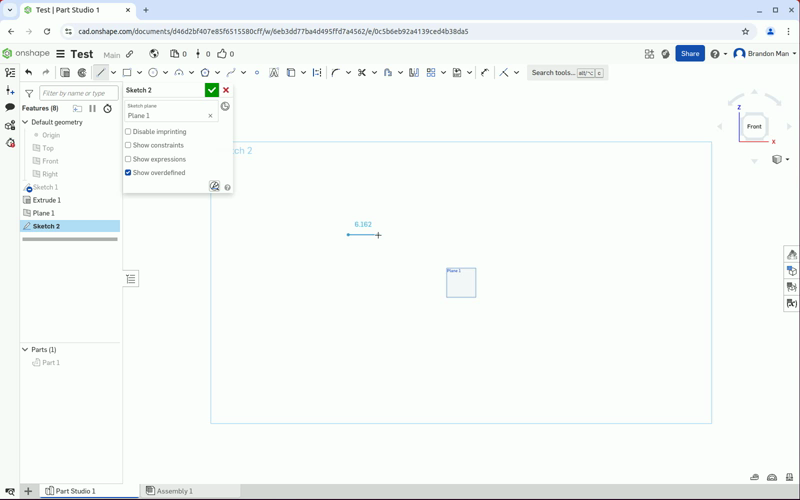
mouse_move(379, 234)
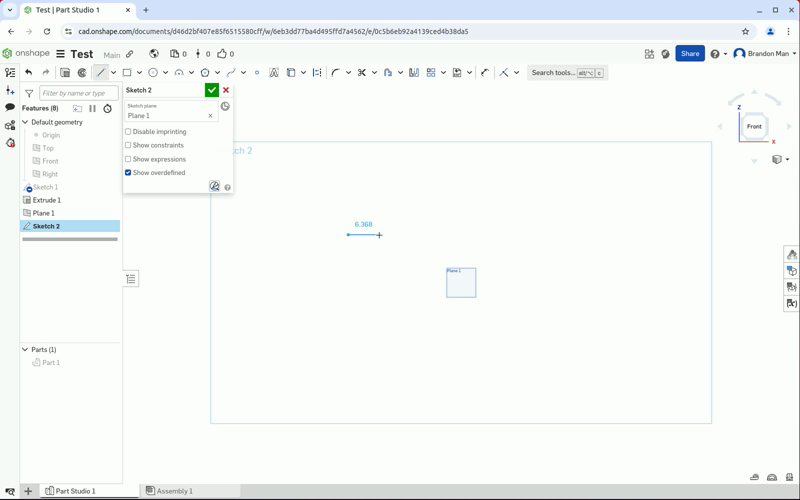
click(379, 234)
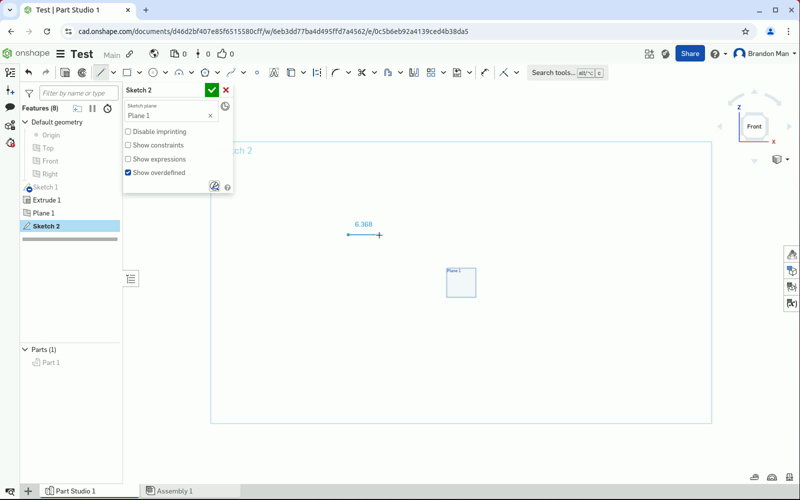
key_up(shift)
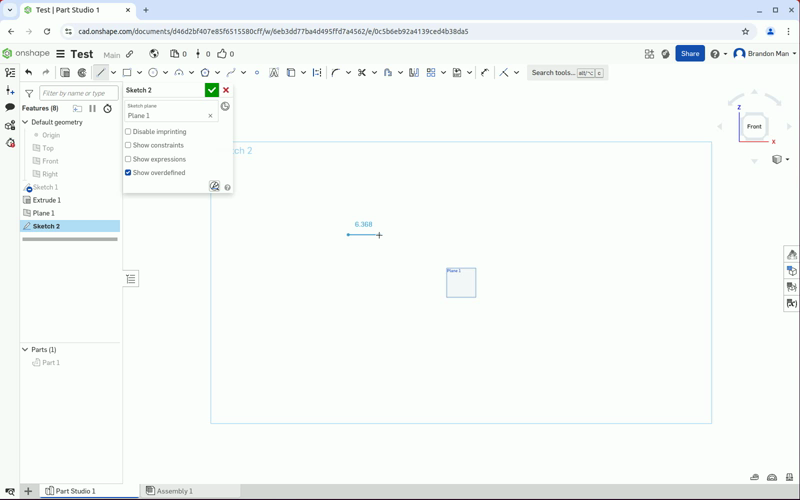
key_down(shift)
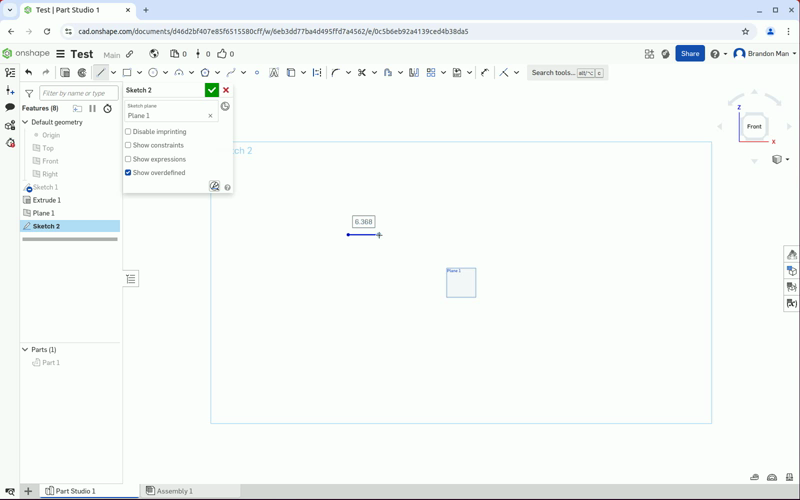
mouse_move(409, 234)
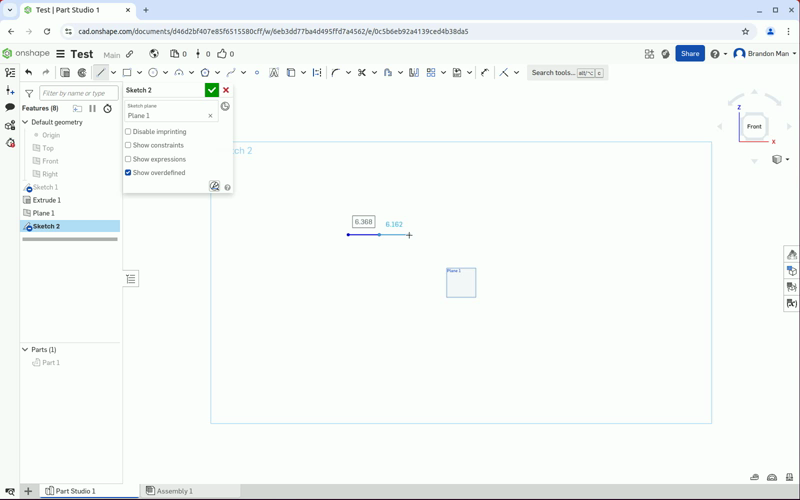
mouse_move(379, 224)
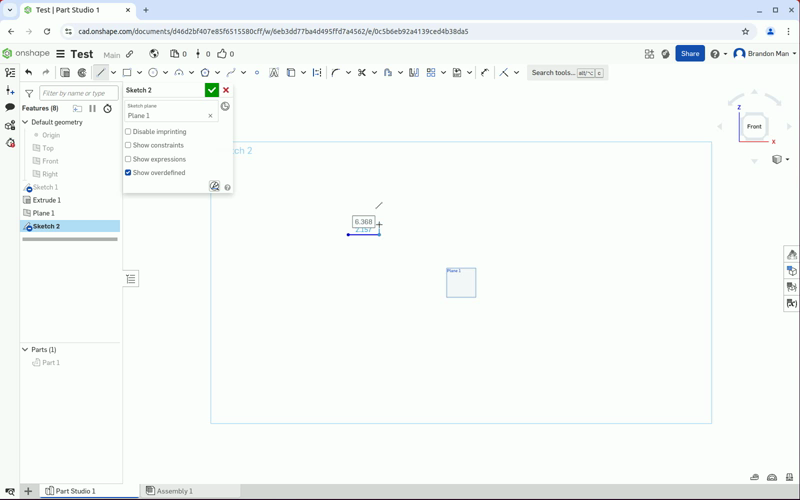
click(379, 224)
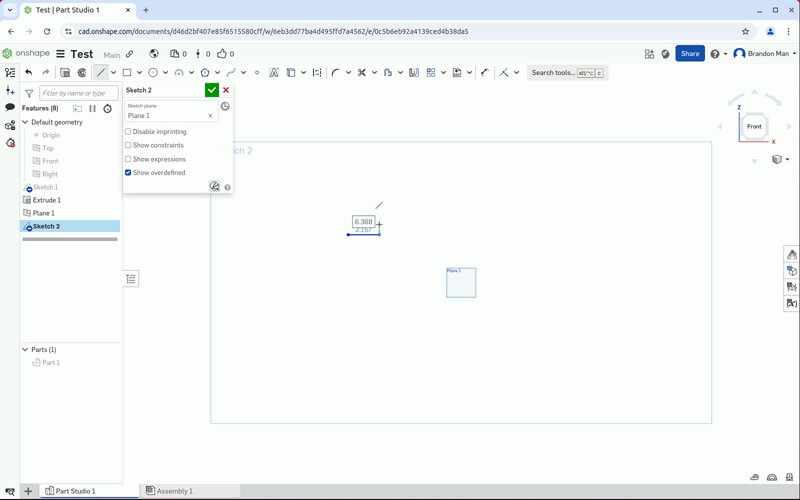
key_up(shift)
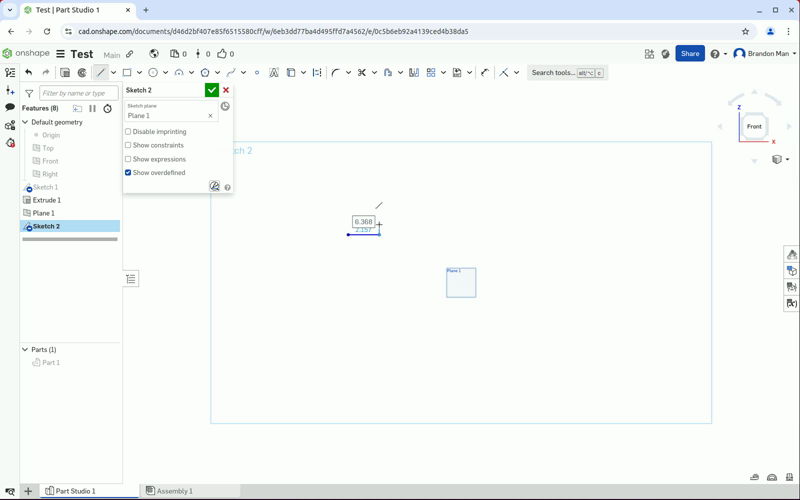
key_down(shift)
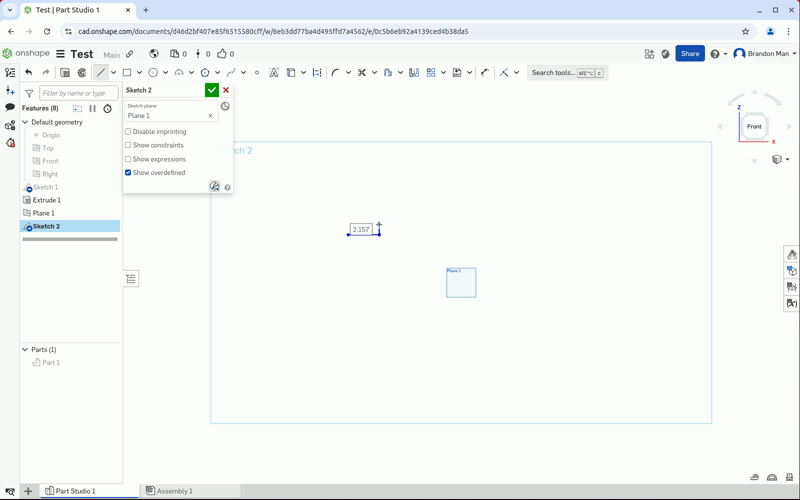
mouse_move(409, 224)
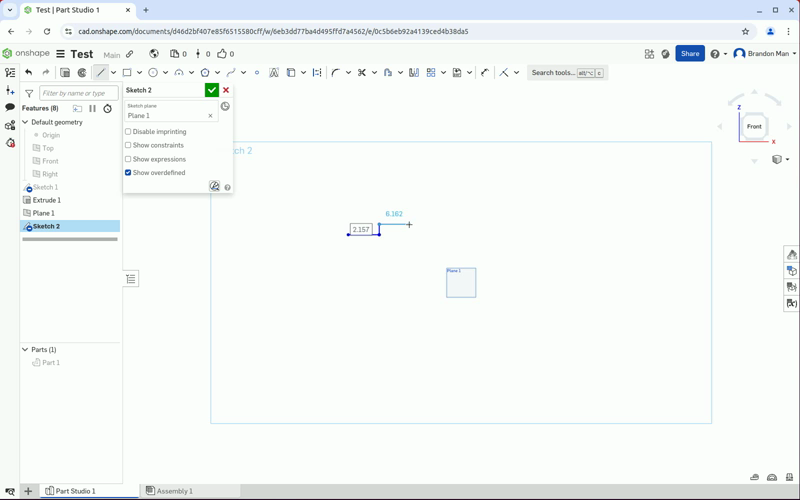
mouse_move(348, 224)
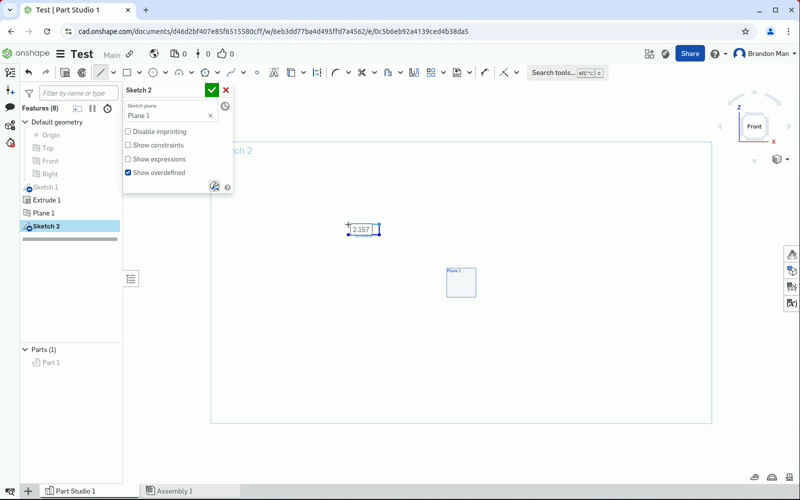
click(348, 224)
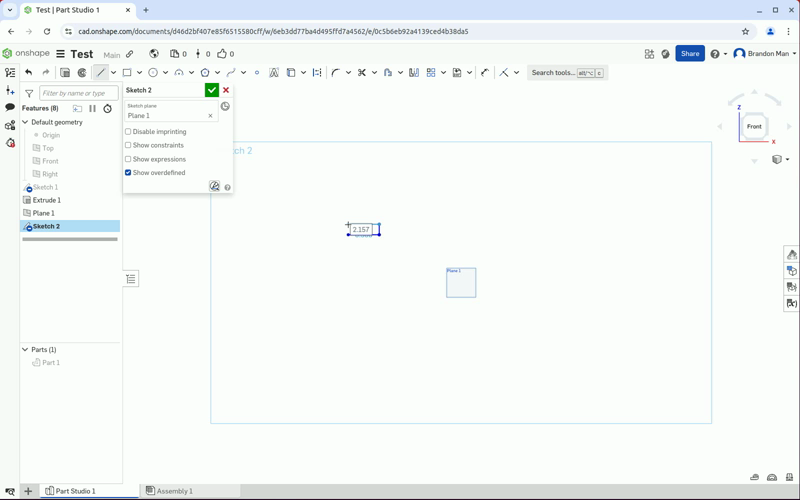
key_up(shift)
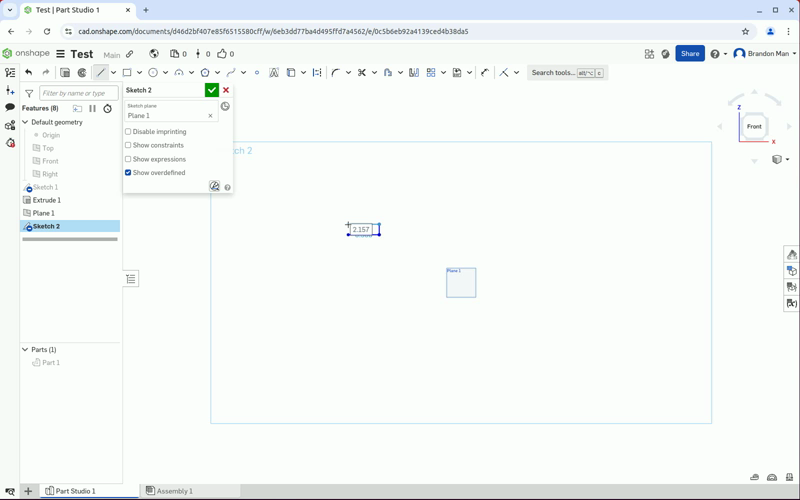
mouse_move(378, 224)
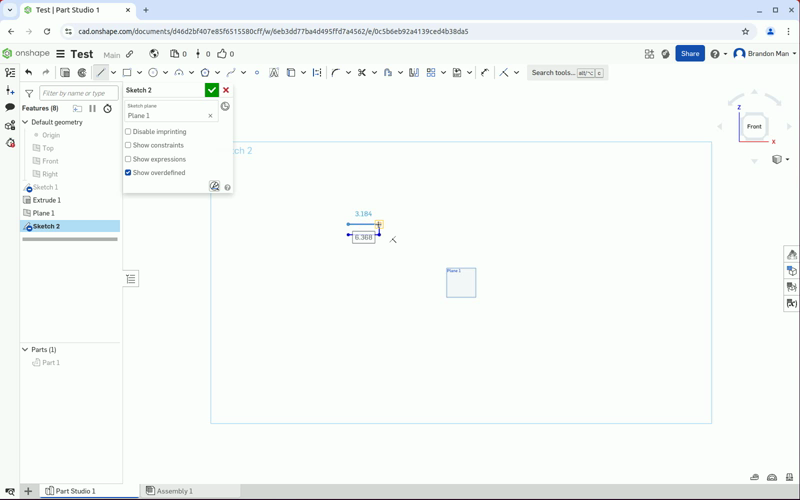
key_down(shift)
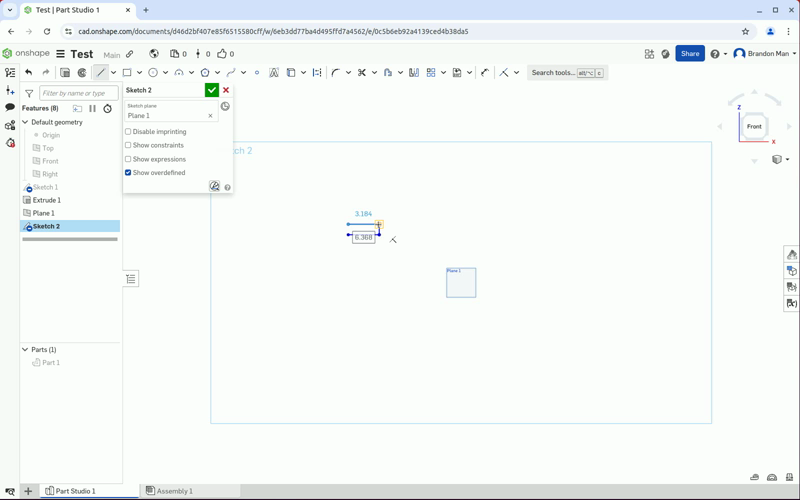
mouse_move(348, 234)
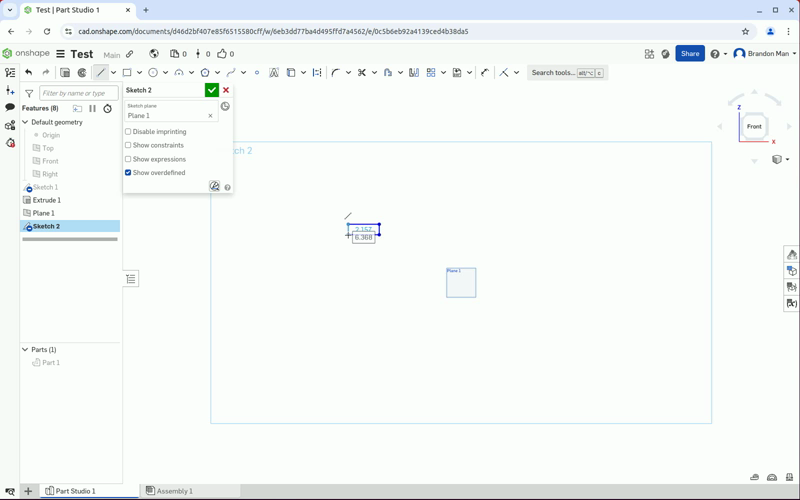
key_up(shift)
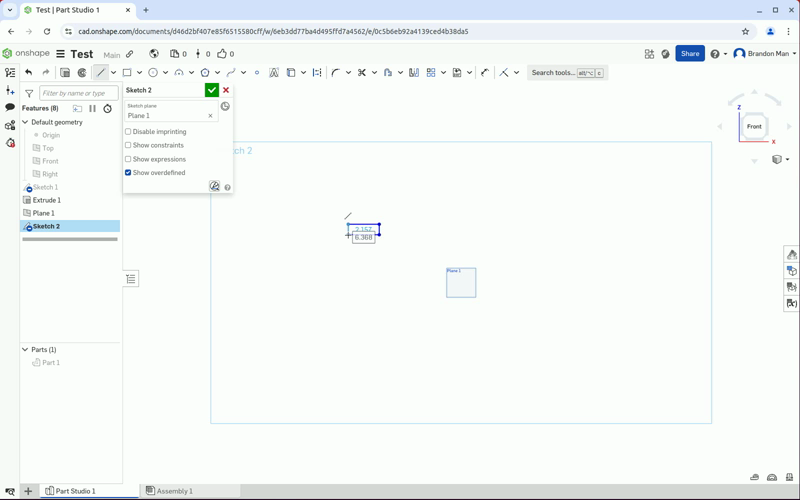
click(348, 234)
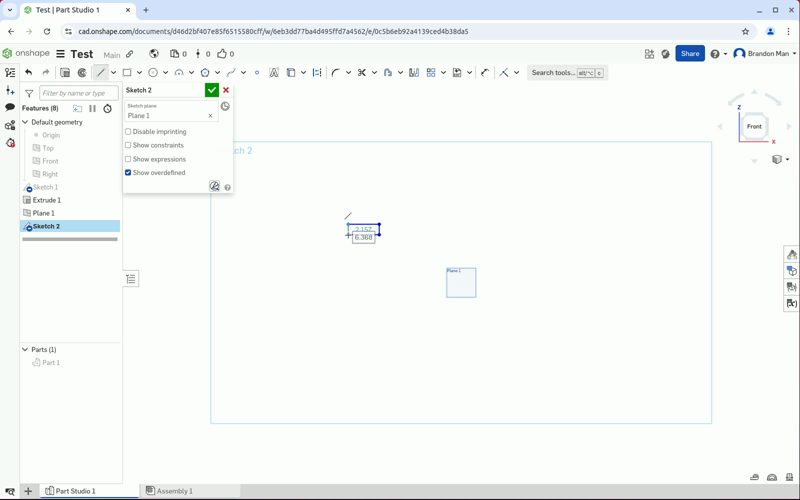
key(esc)
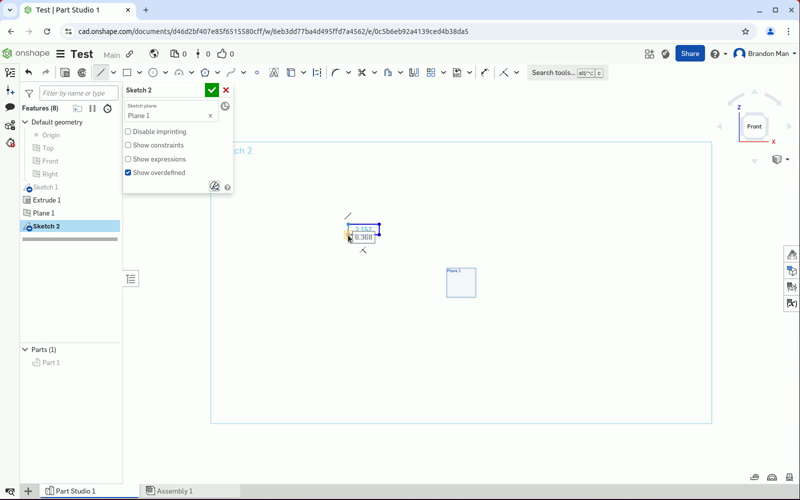
mouse_move(351, 234)
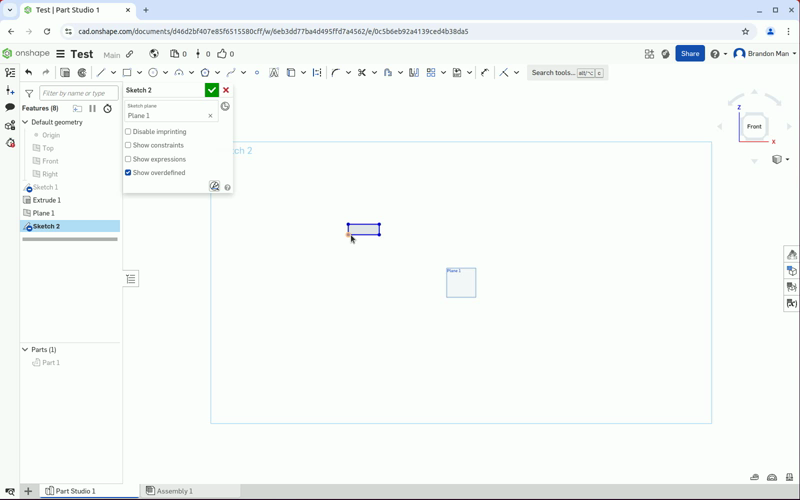
scroll(6)
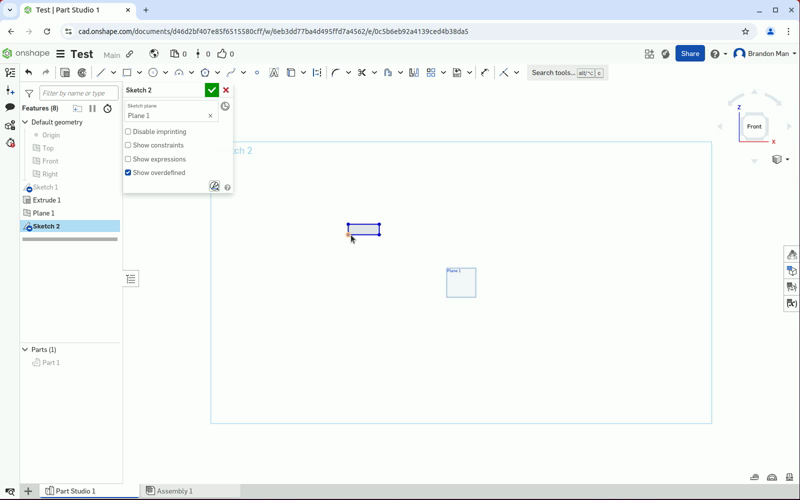
scroll(6)
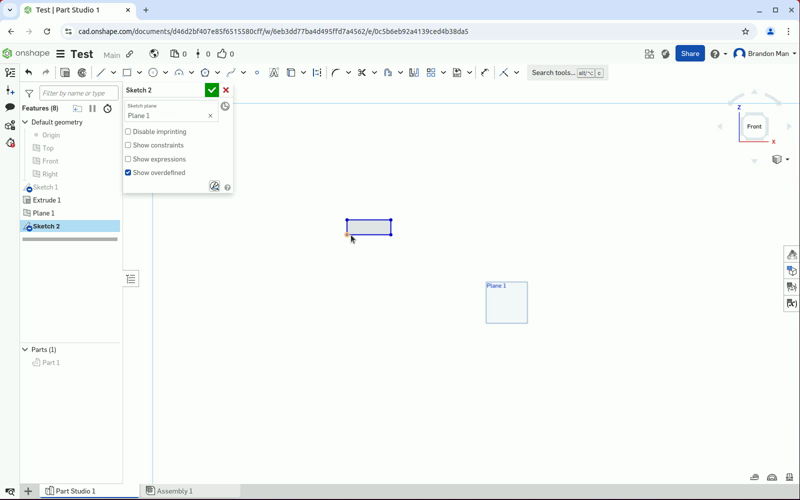
scroll(6)
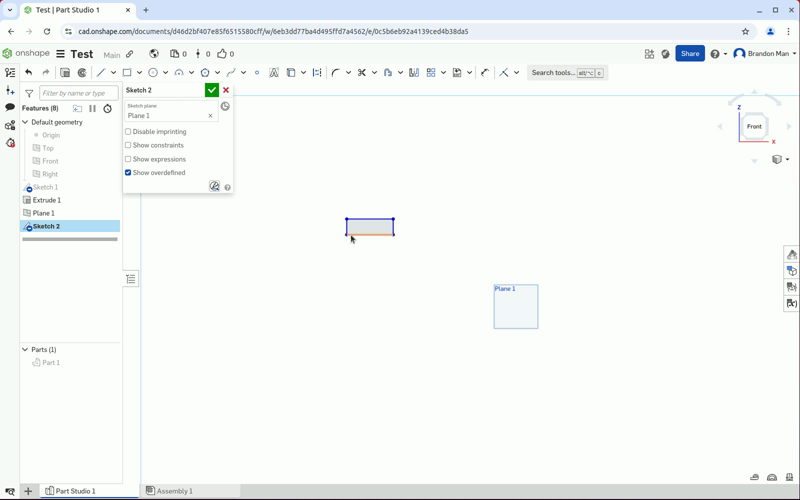
scroll(6)
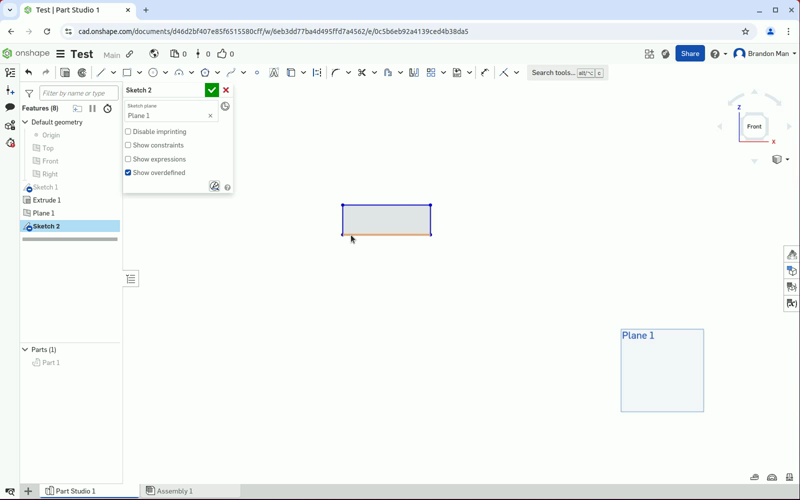
scroll(6)
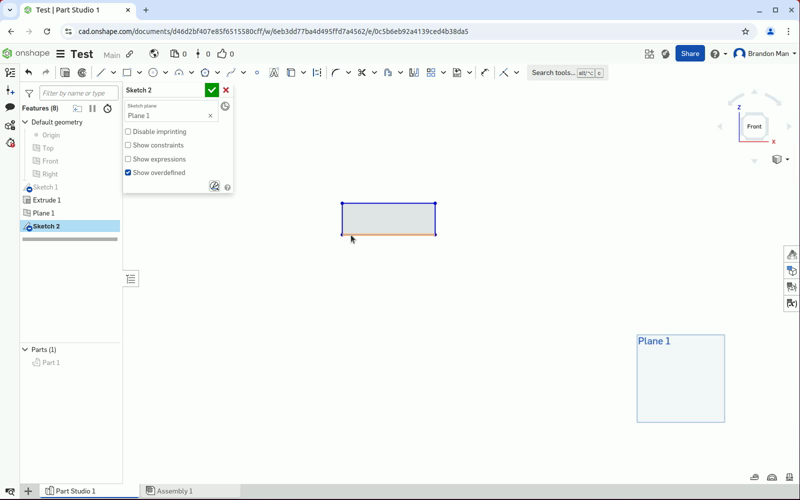
scroll(6)
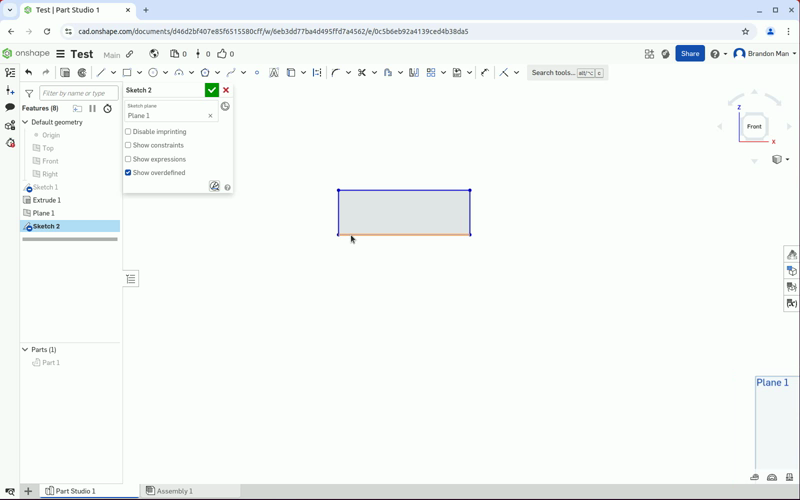
scroll(6)
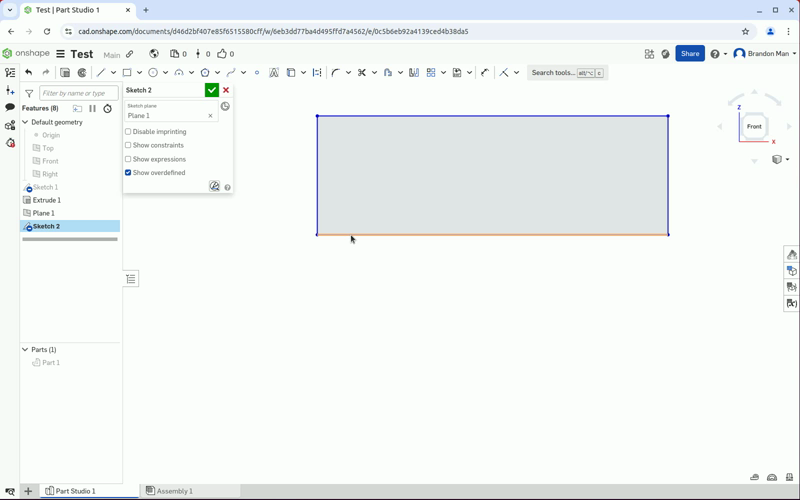
click(351, 234)
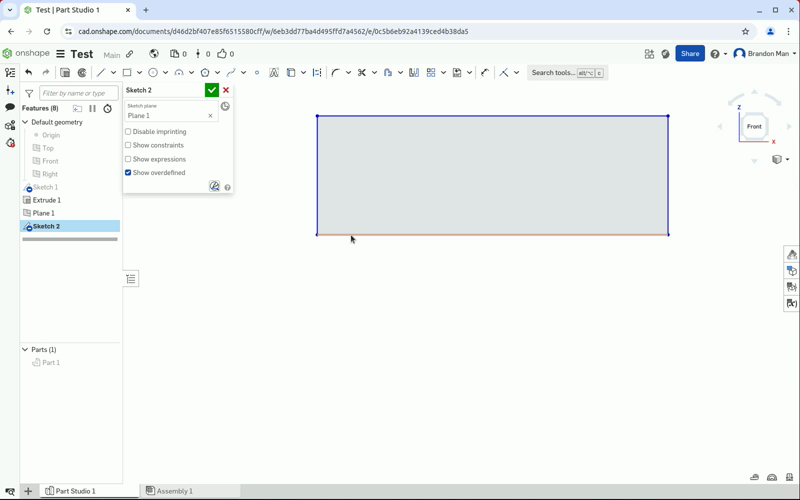
scroll(-6)
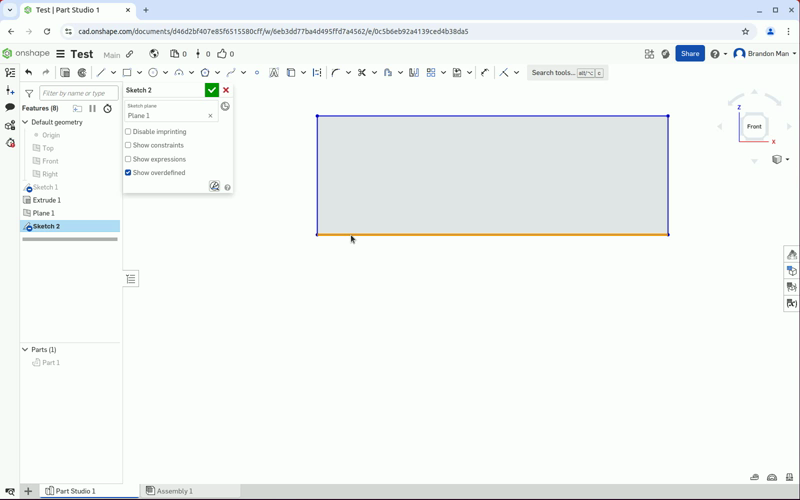
scroll(-6)
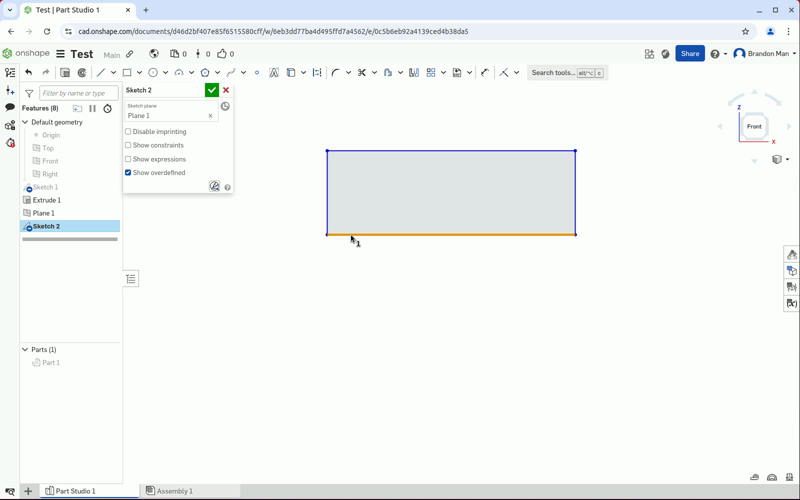
scroll(-6)
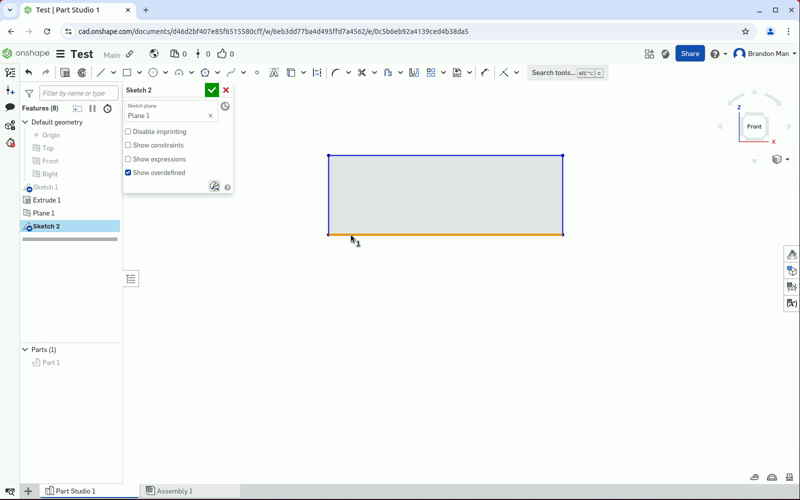
scroll(-6)
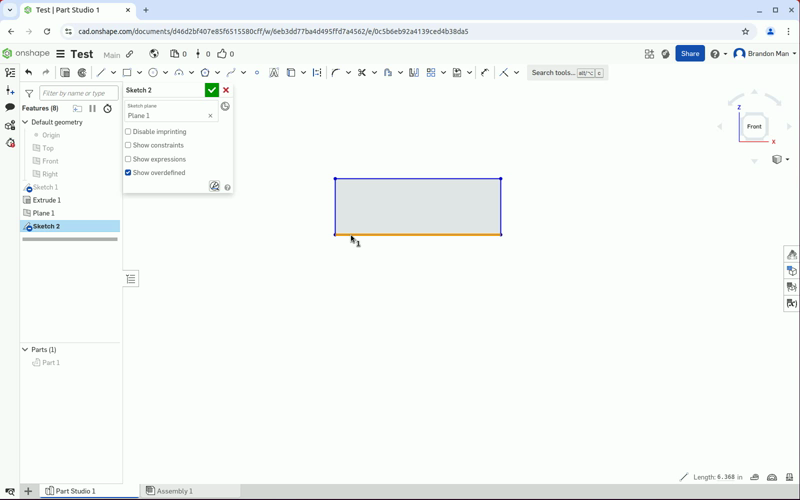
scroll(-6)
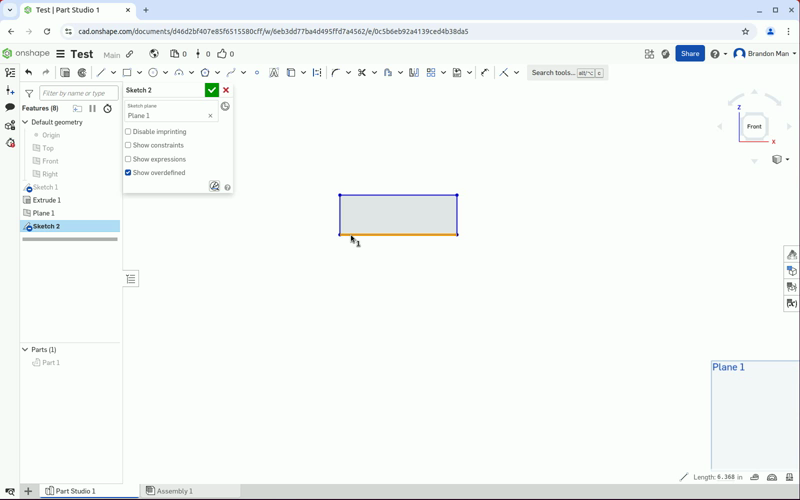
scroll(-6)
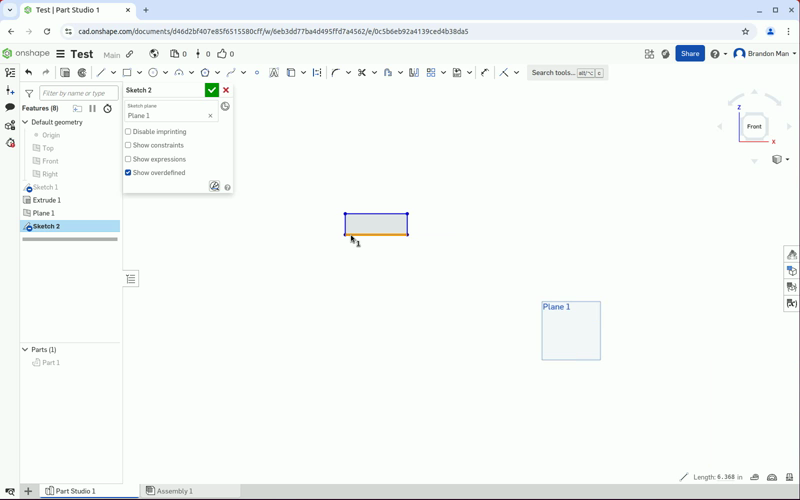
scroll(-6)
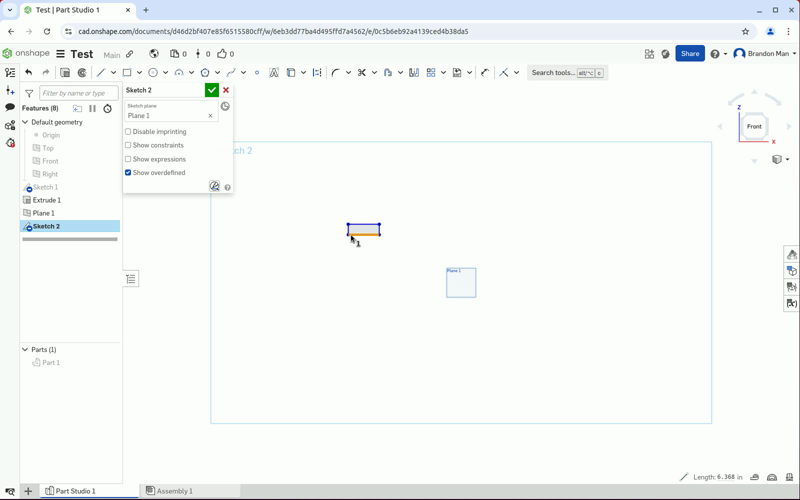
mouse_move(73, 352)
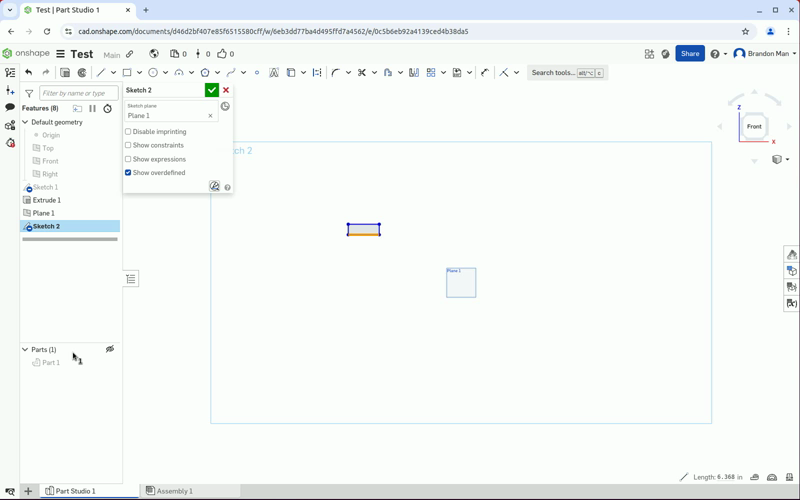
key(shift+y)
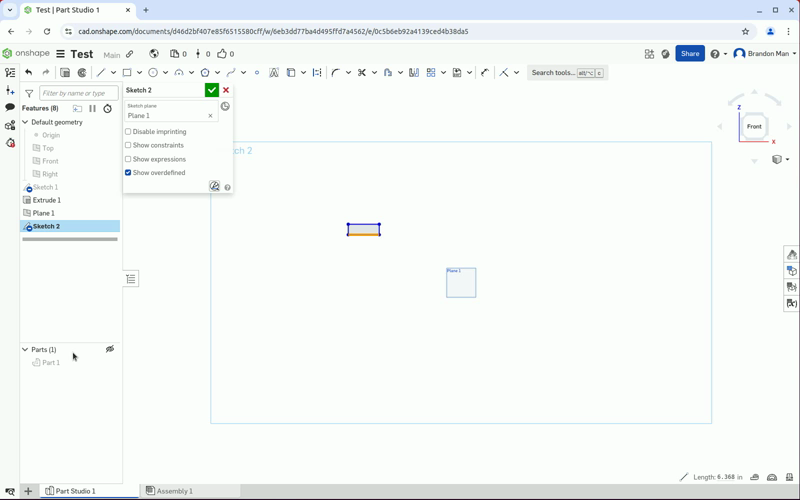
key(shift+e)
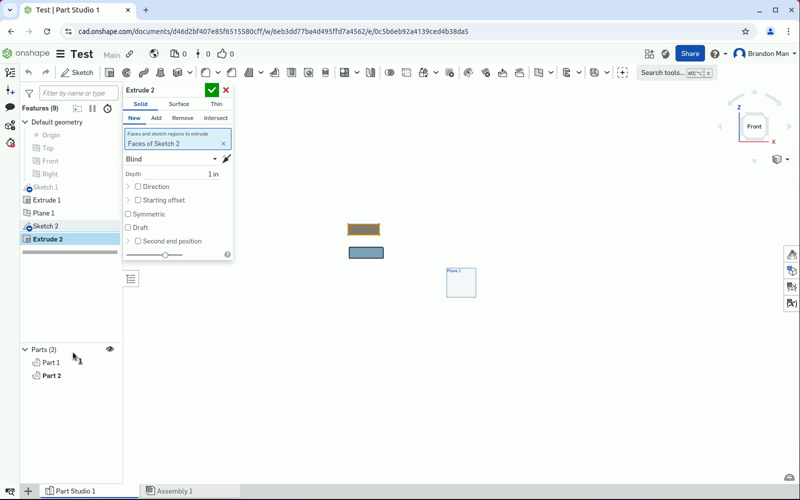
mouse_move(143, 106)
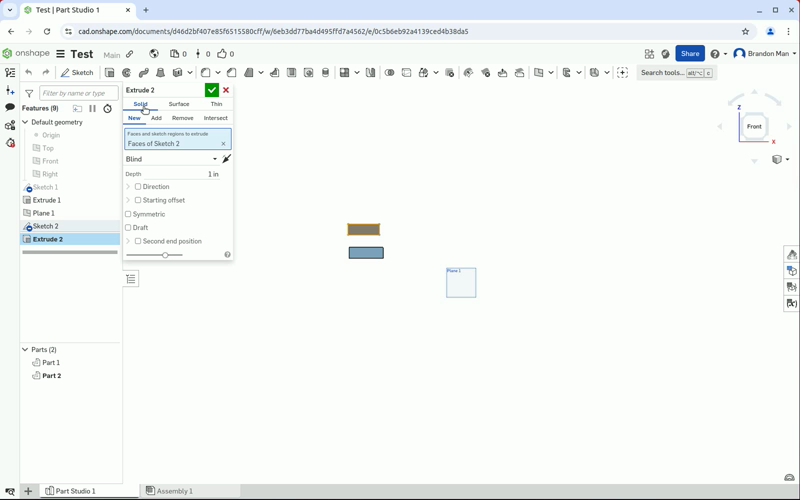
click(143, 106)
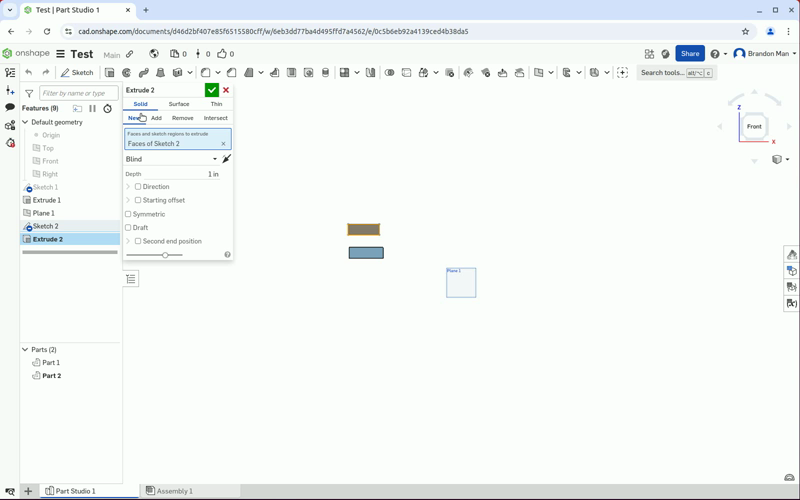
mouse_move(137, 120)
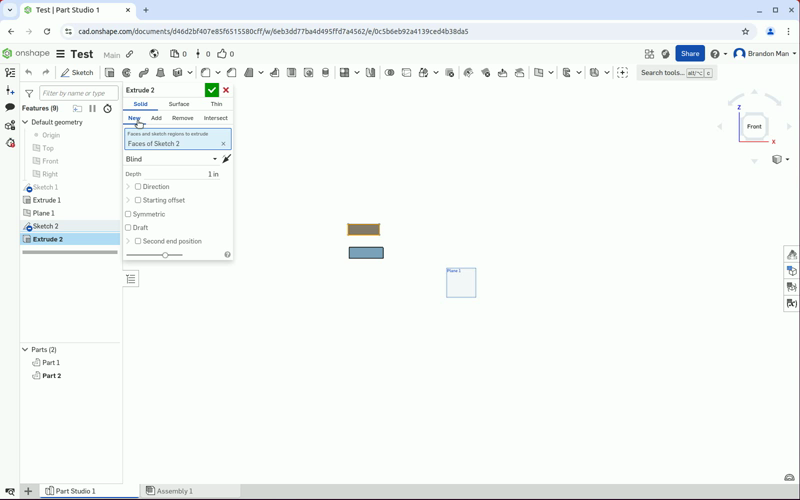
click(137, 120)
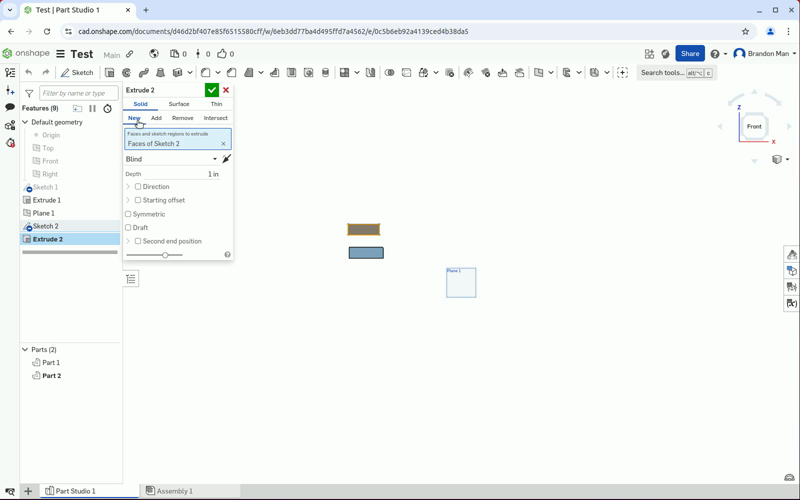
key(tab, 4)
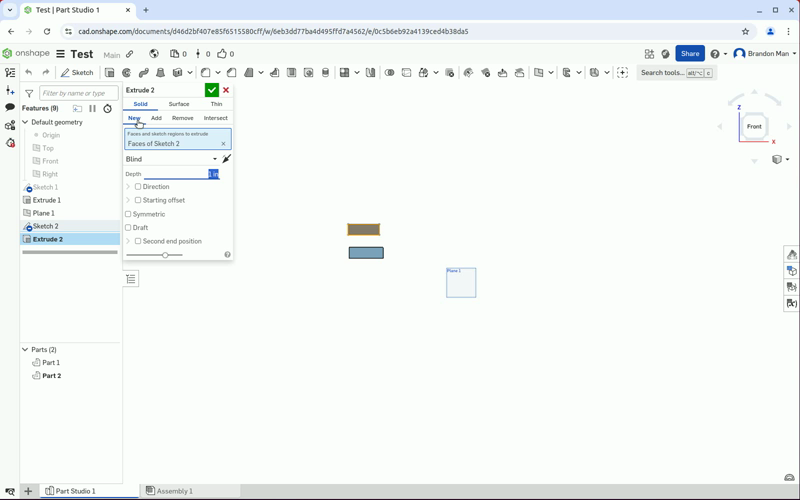
text(9.147)
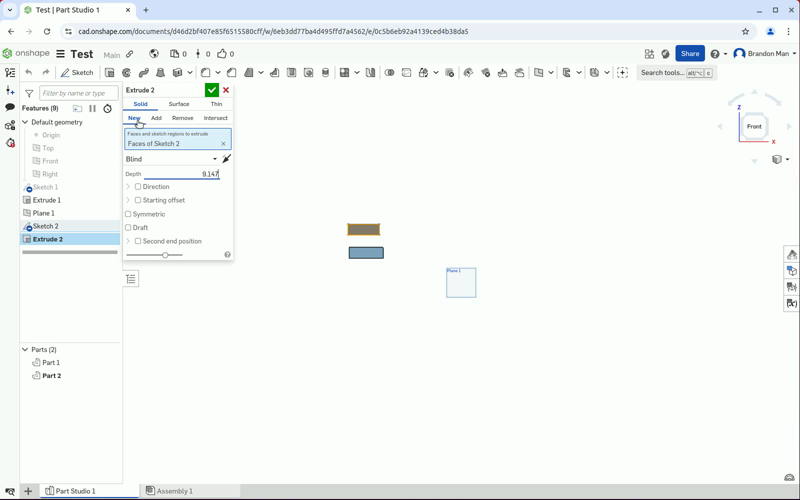
key(enter)
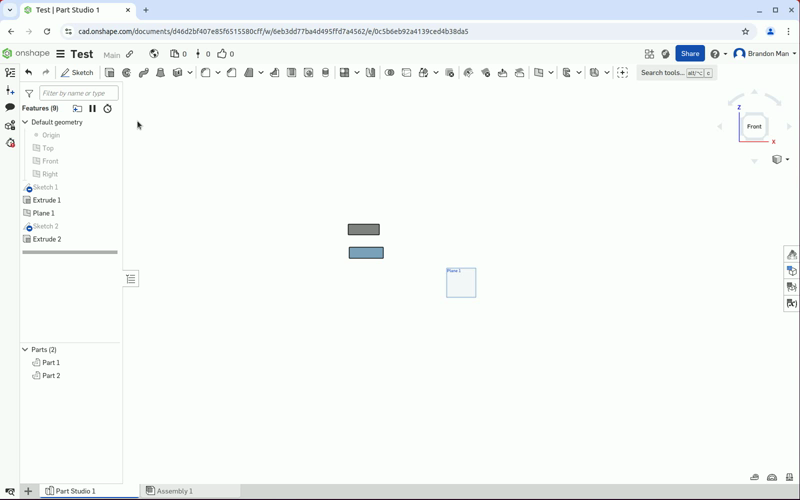
key(shift+h)
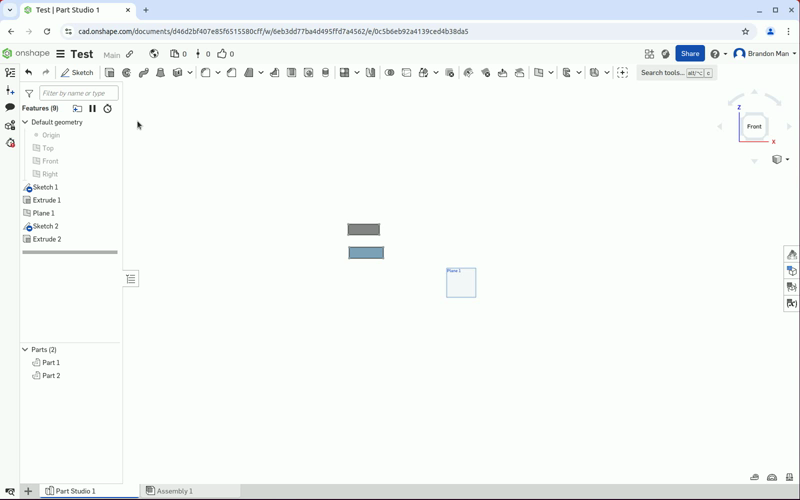
key(shift+h)
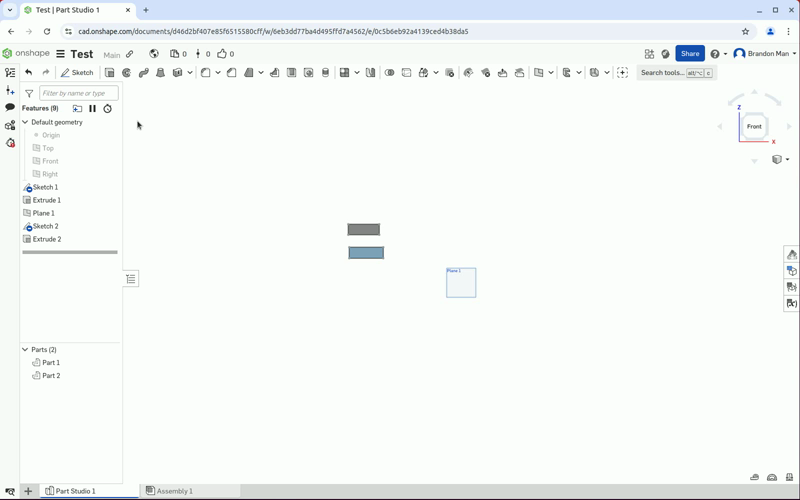
key(shift+7)
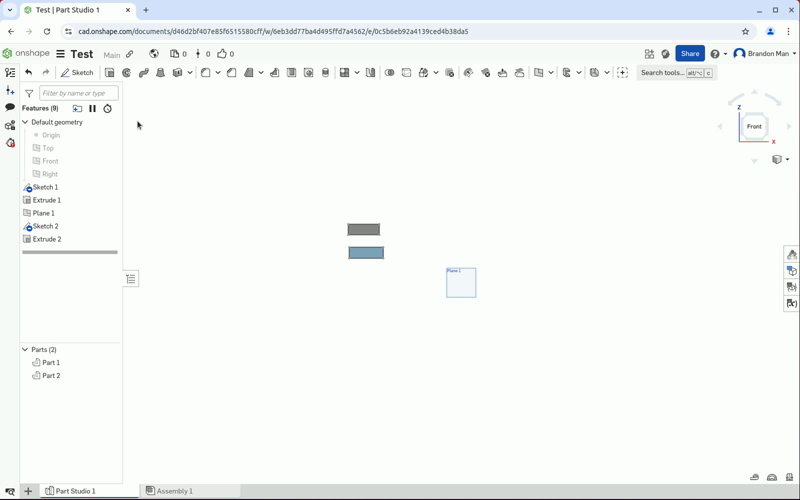
key(left, 2)
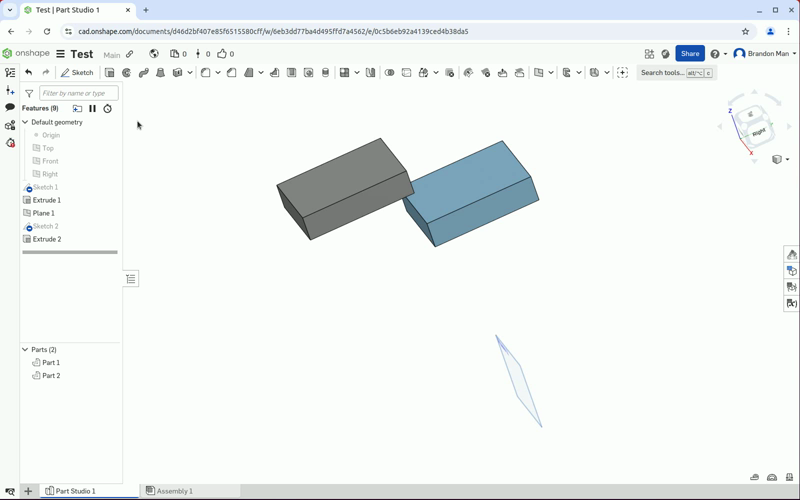
key(down, 2)
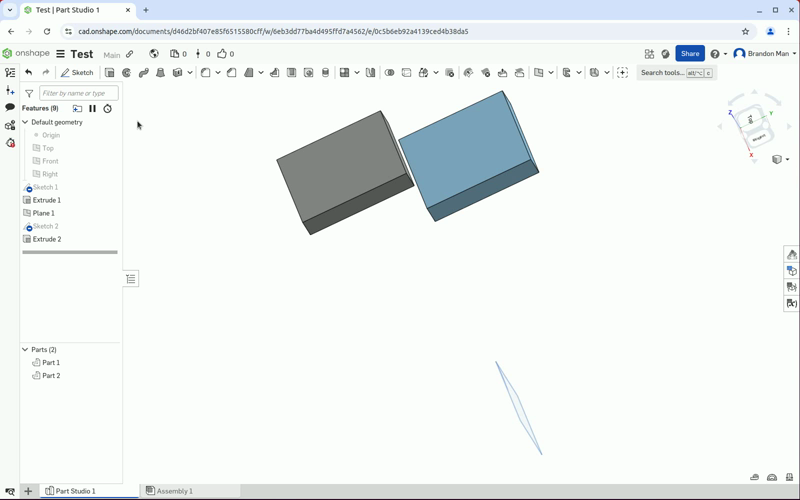
key(up, 2)
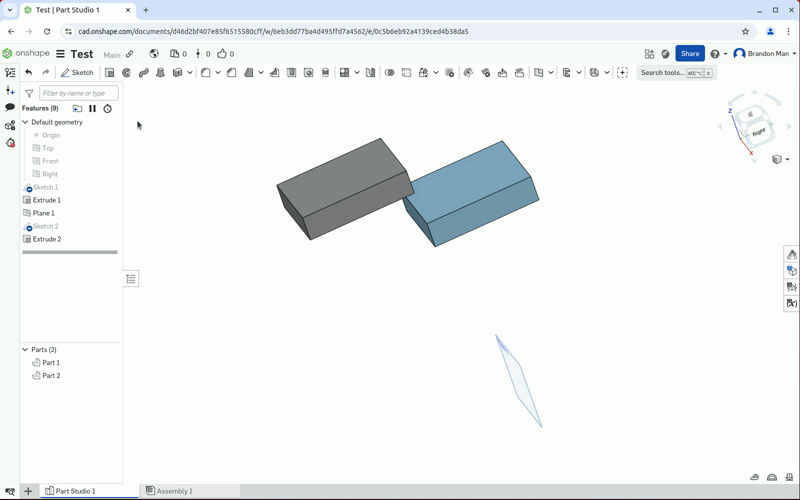
key(right, 2)
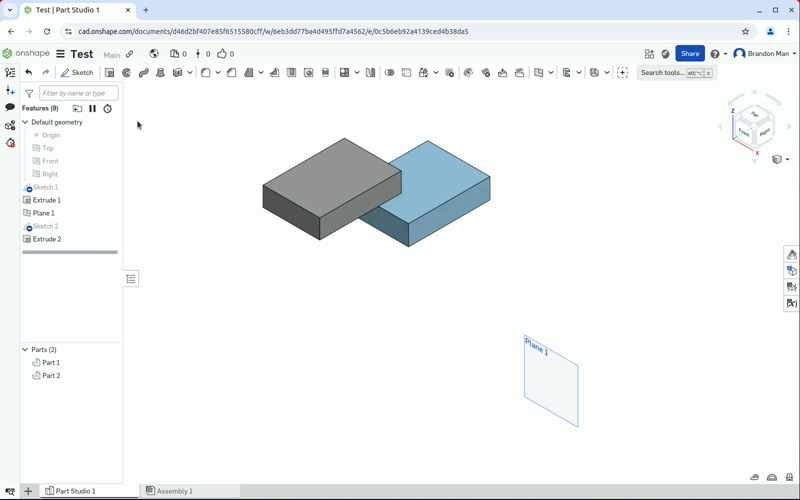
mouse_move(73, 189)
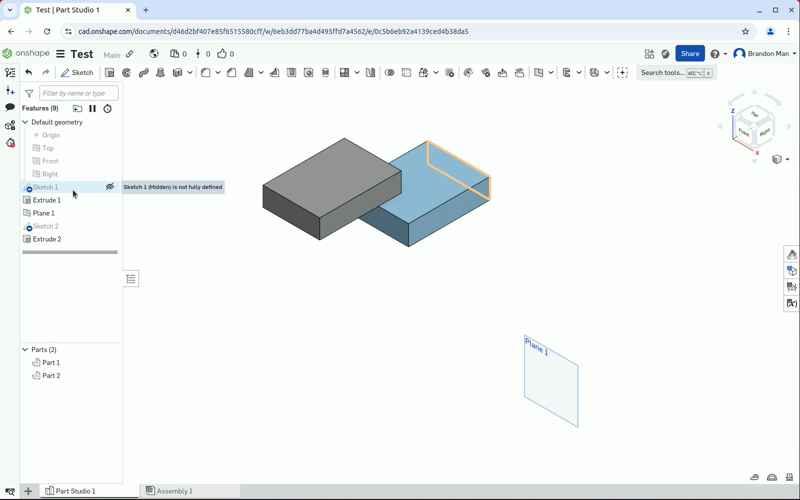
click(73, 189)